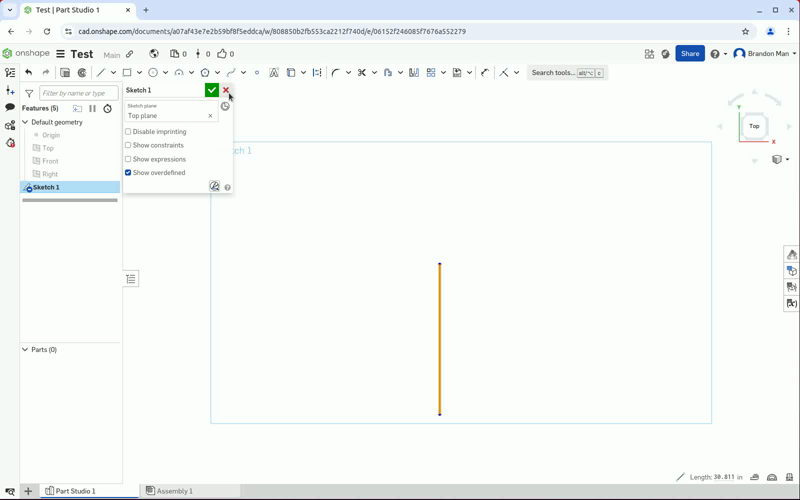
key(shift+h)
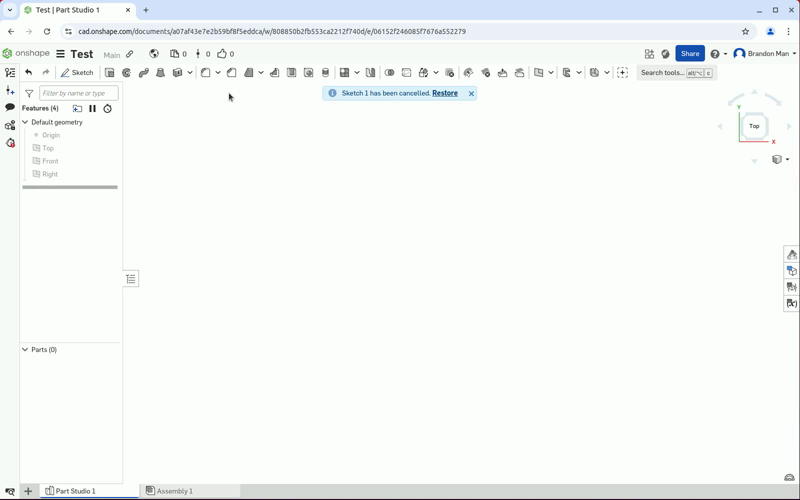
mouse_move(73, 352)
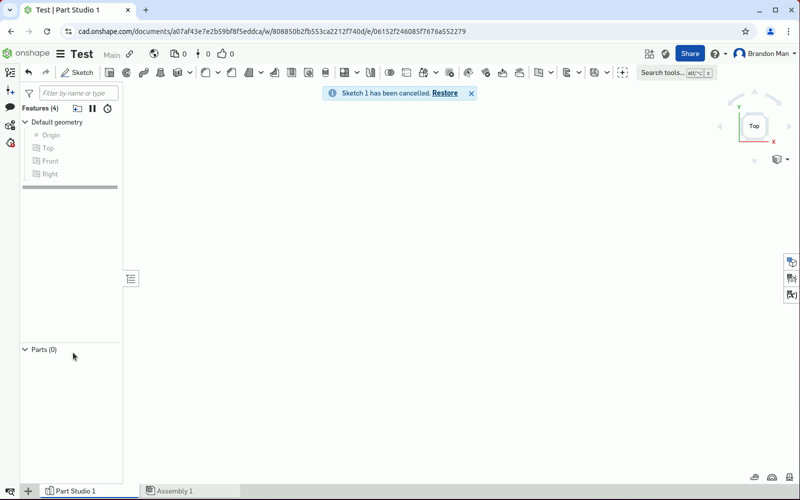
key(y)
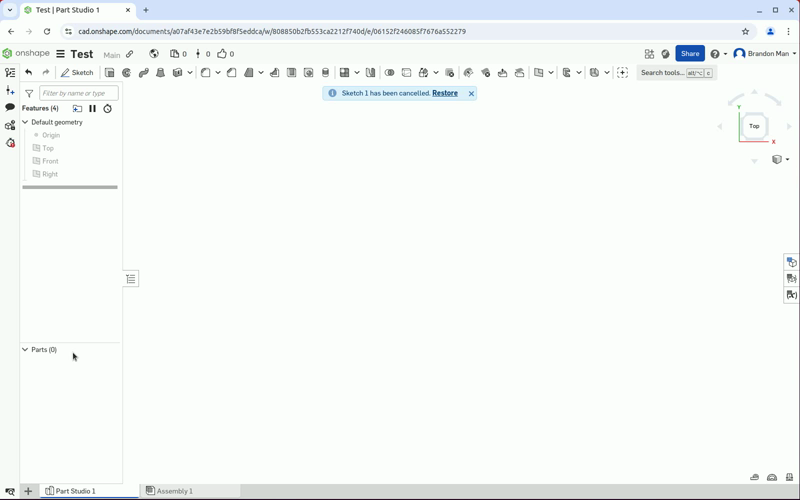
key(shift+p)
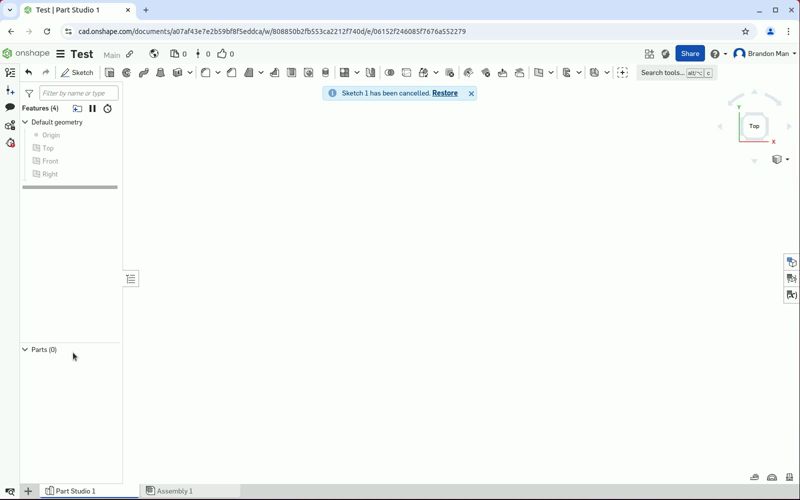
key(space)
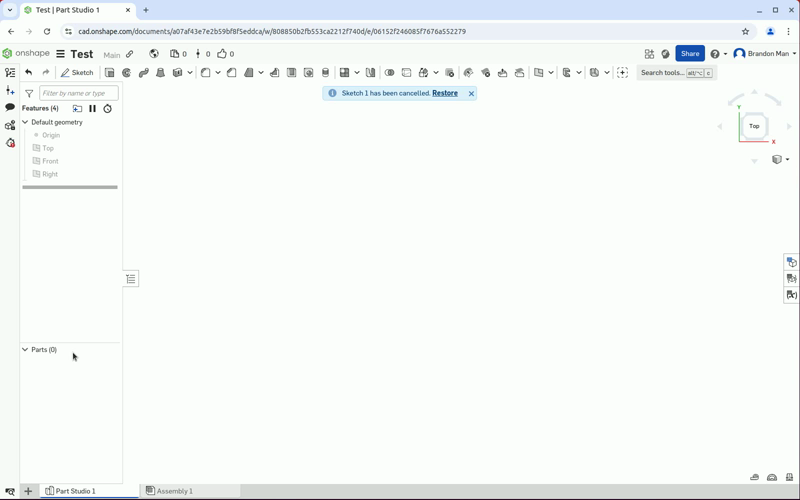
key_down(shift)
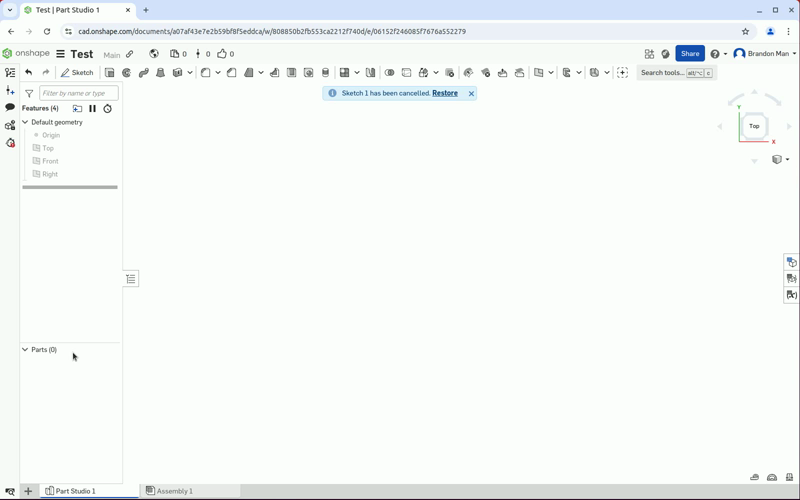
key(up)
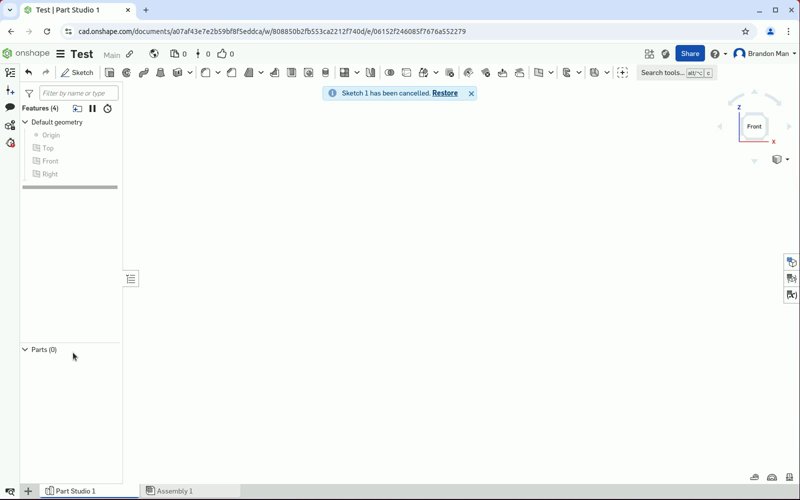
key_up(shift)
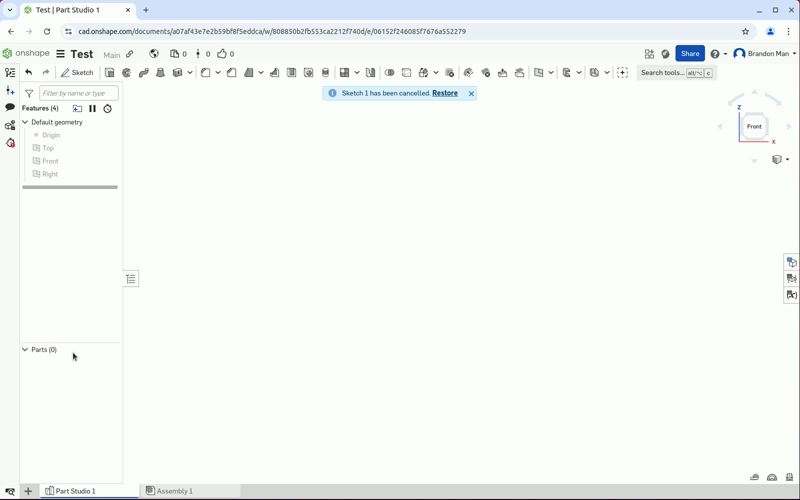
mouse_move(73, 352)
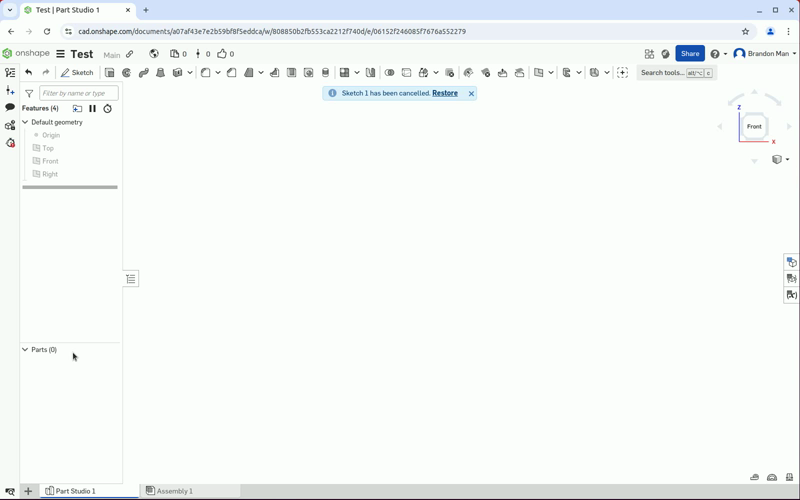
key(shift+y)
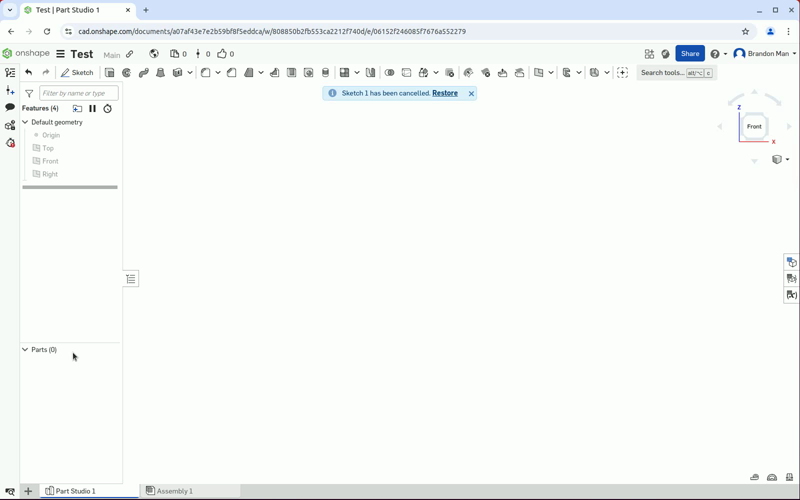
key(shift+s)
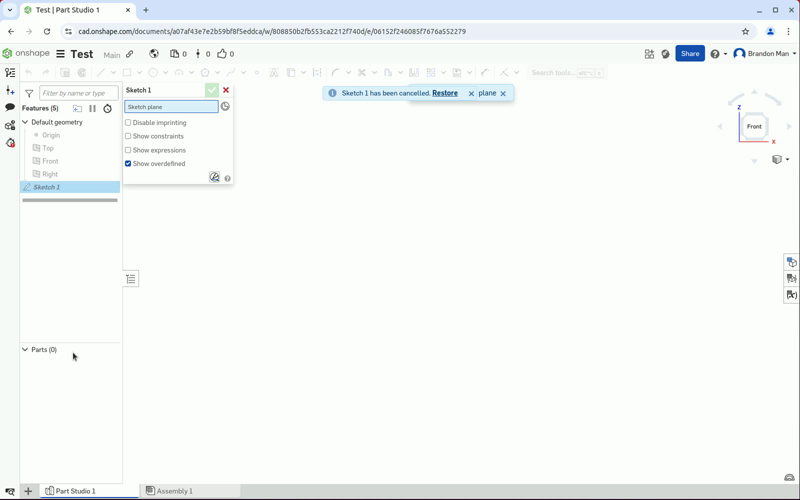
mouse_move(73, 163)
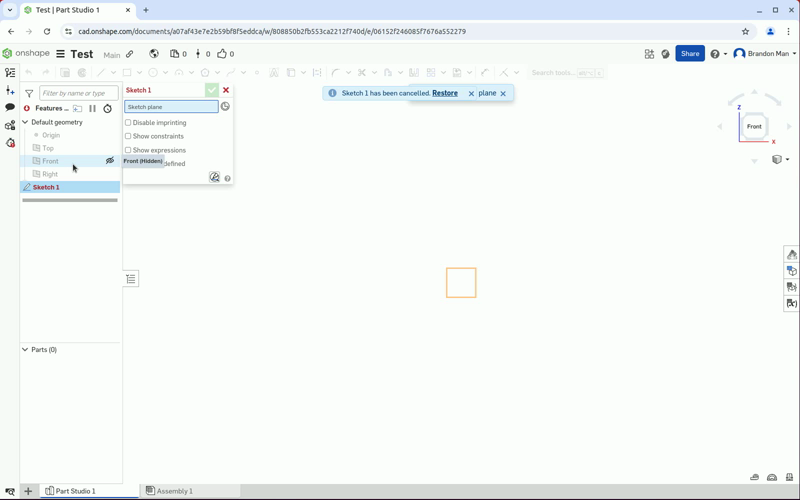
click(73, 163)
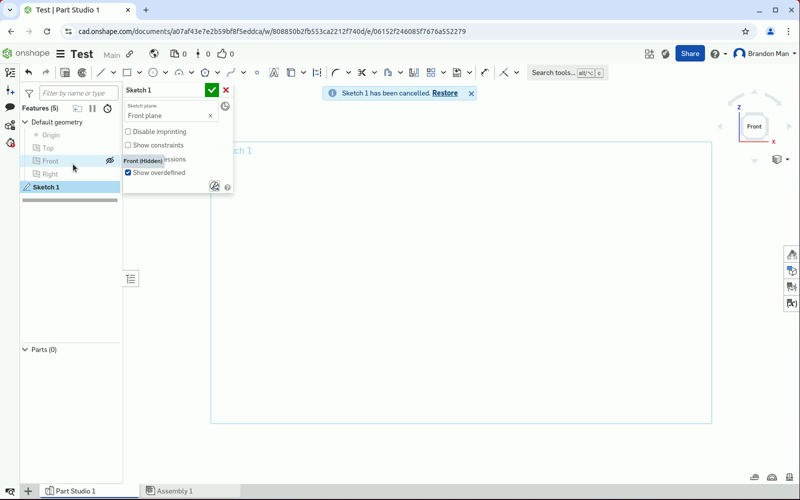
mouse_move(73, 352)
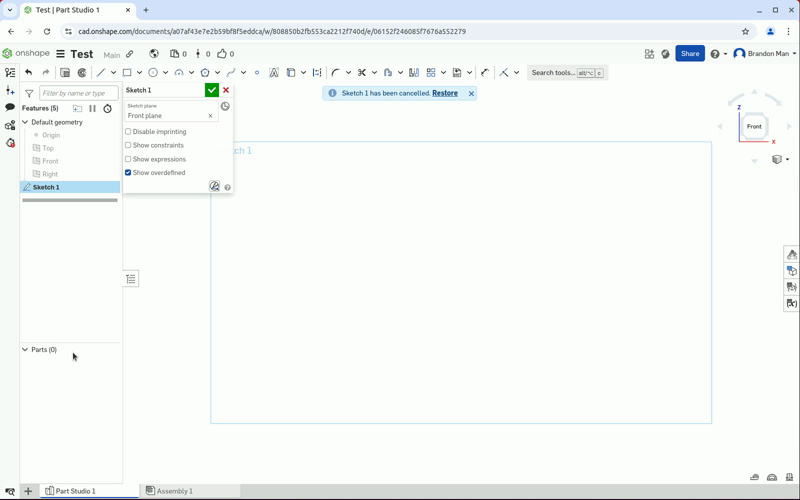
key(y)
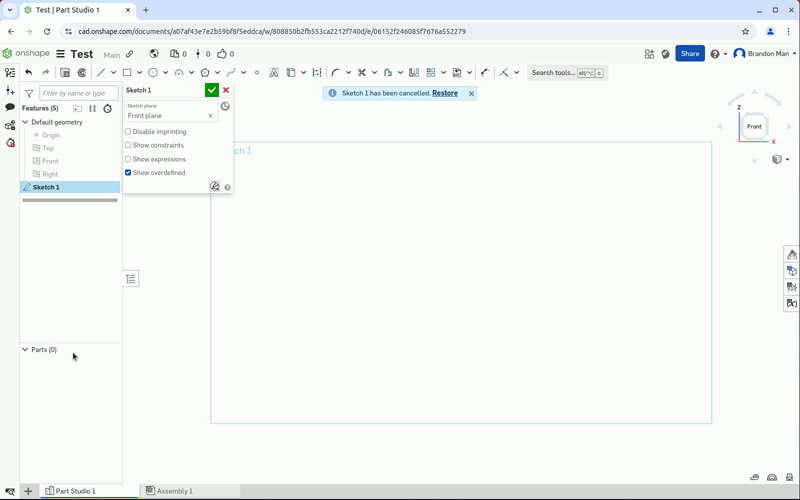
key(l)
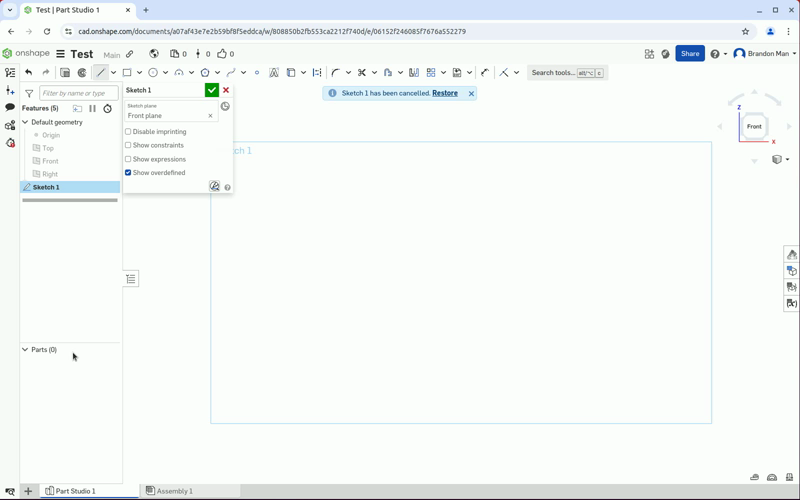
key_down(shift)
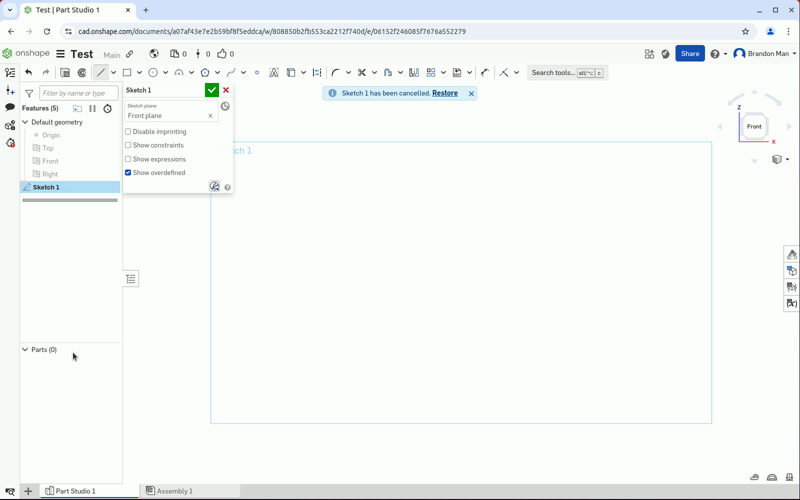
mouse_move(348, 282)
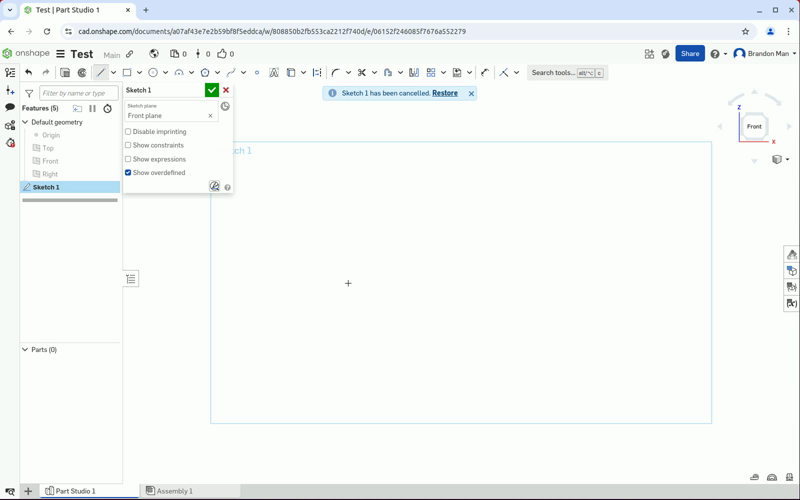
click(348, 282)
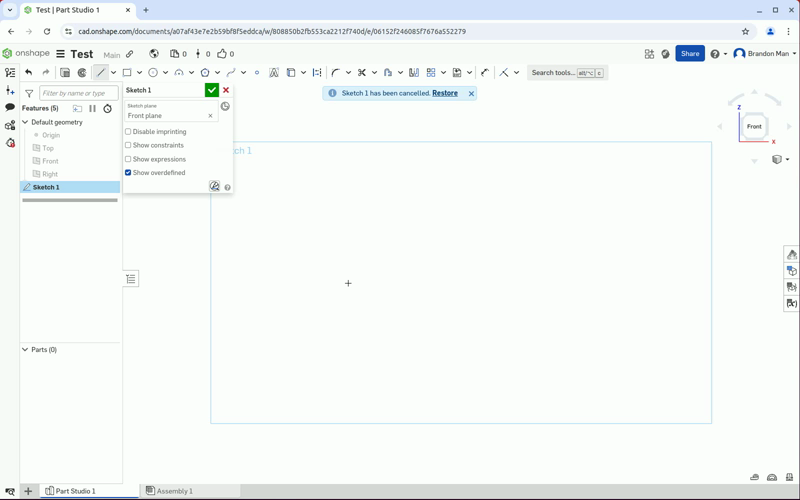
key_up(shift)
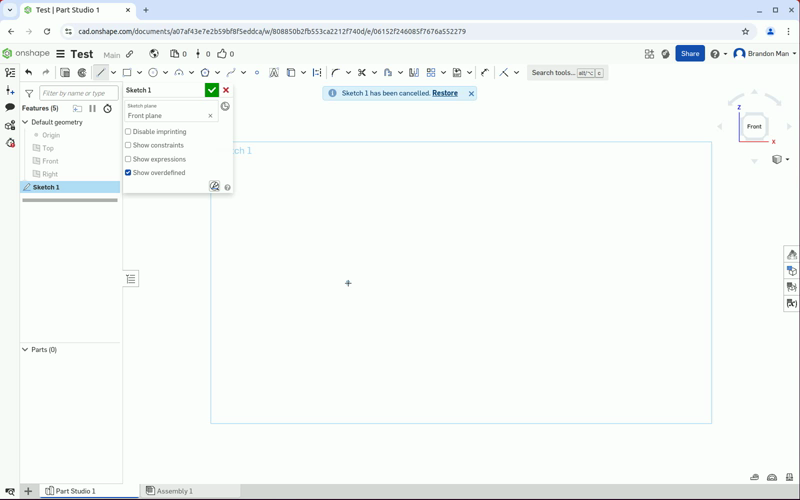
key_down(shift)
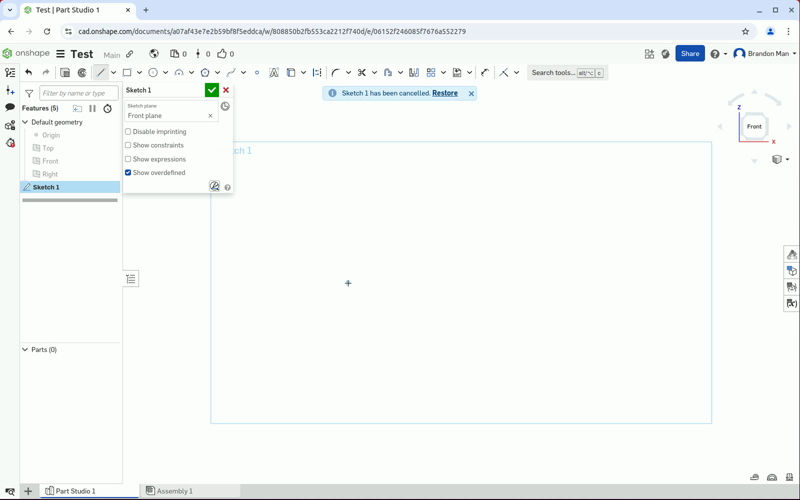
mouse_move(460, 282)
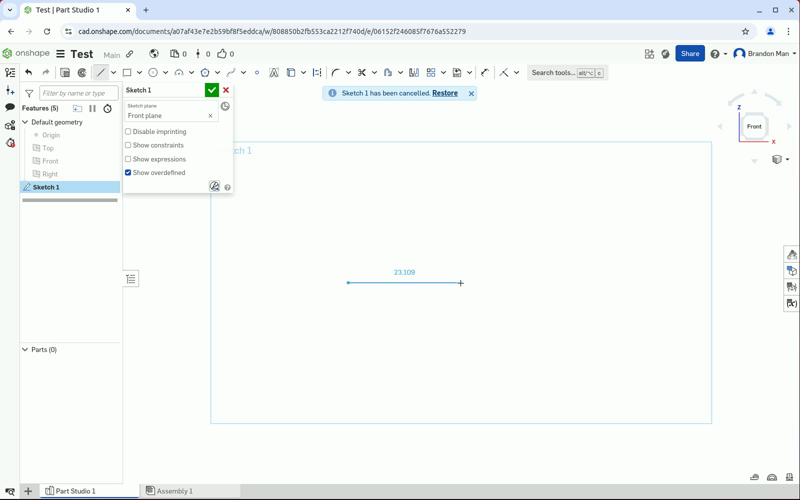
click(460, 282)
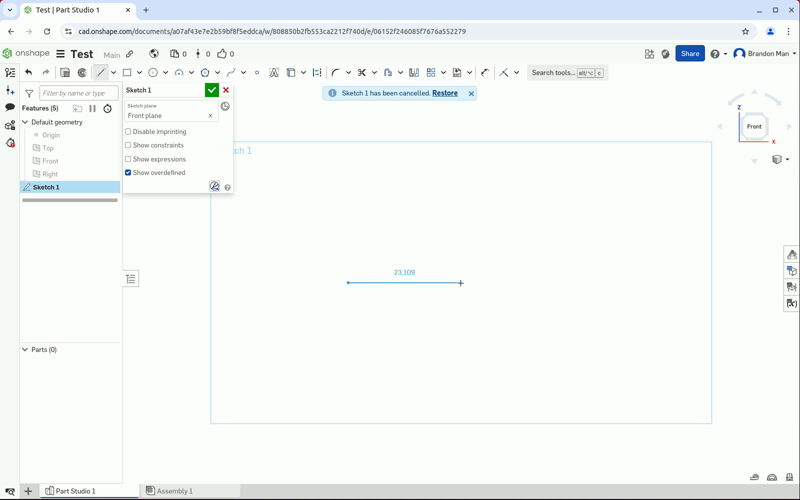
key_up(shift)
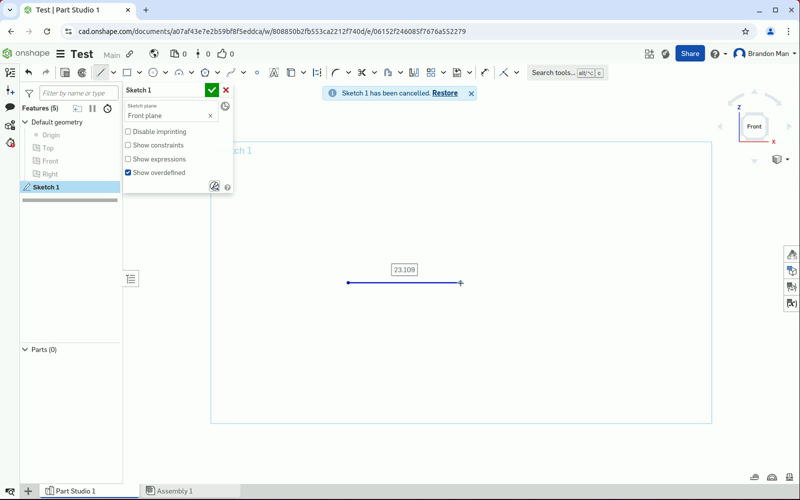
key_down(shift)
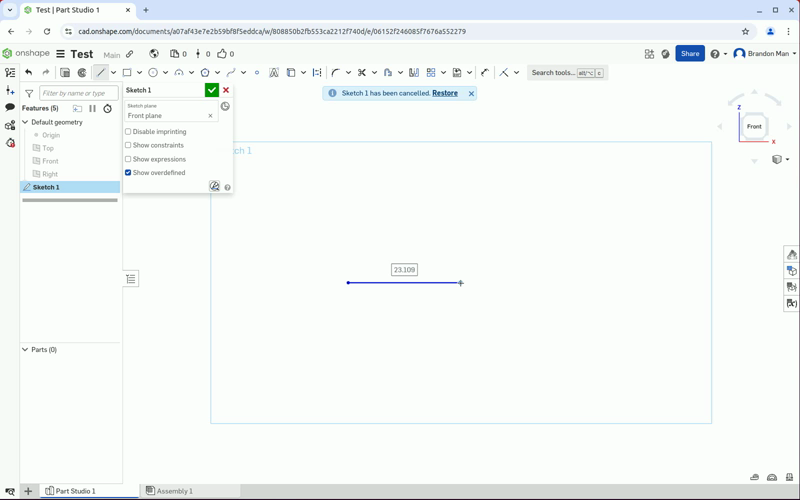
mouse_move(460, 170)
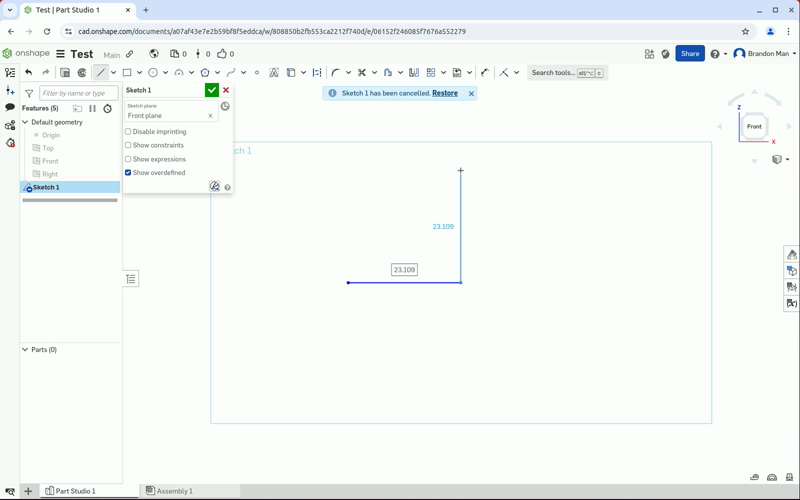
click(460, 170)
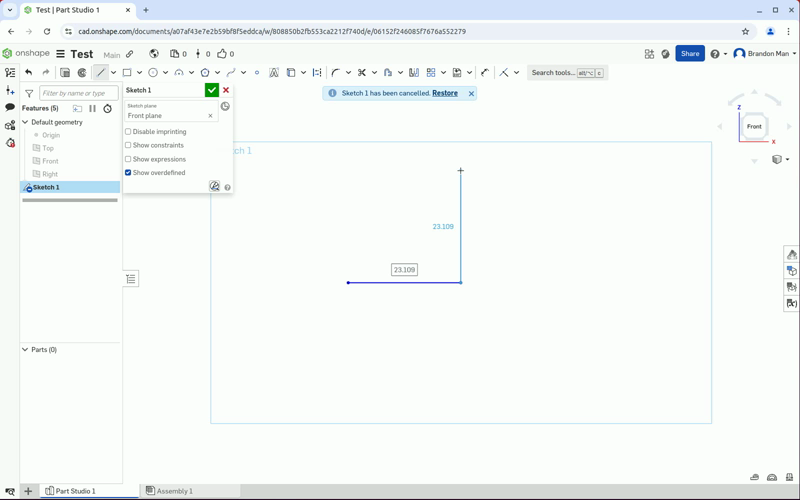
key_up(shift)
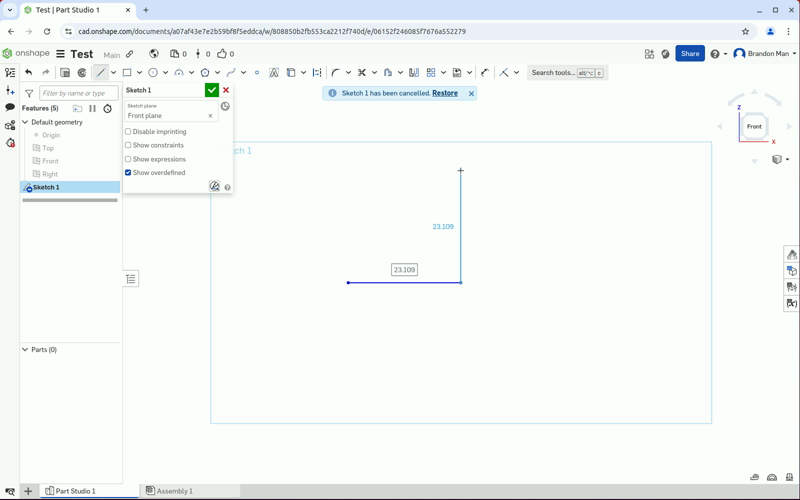
key_down(shift)
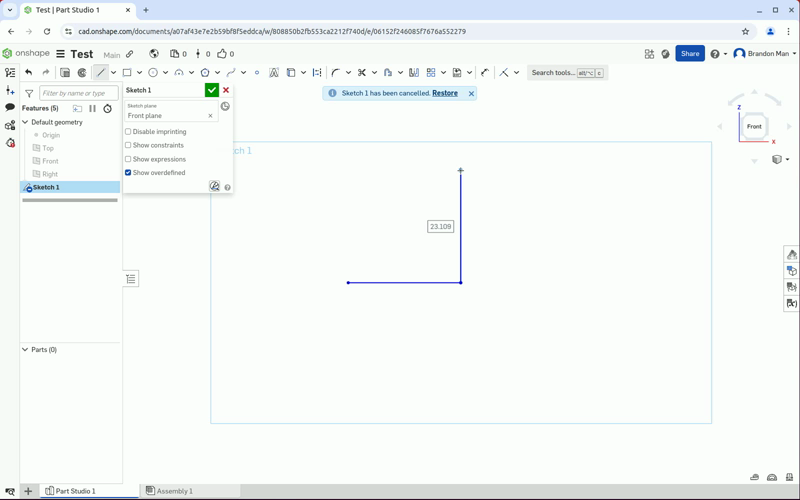
mouse_move(348, 170)
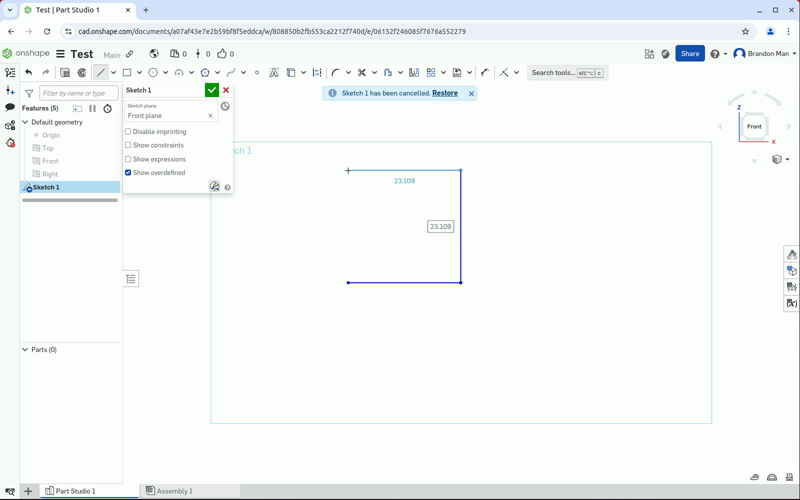
click(348, 170)
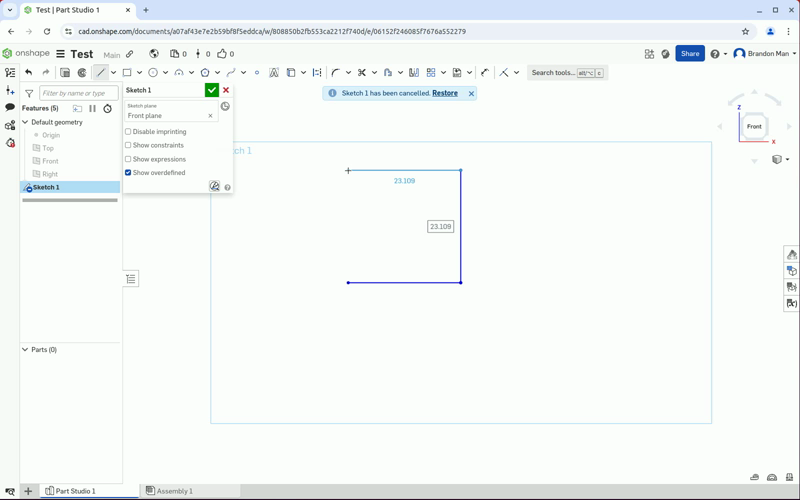
key_up(shift)
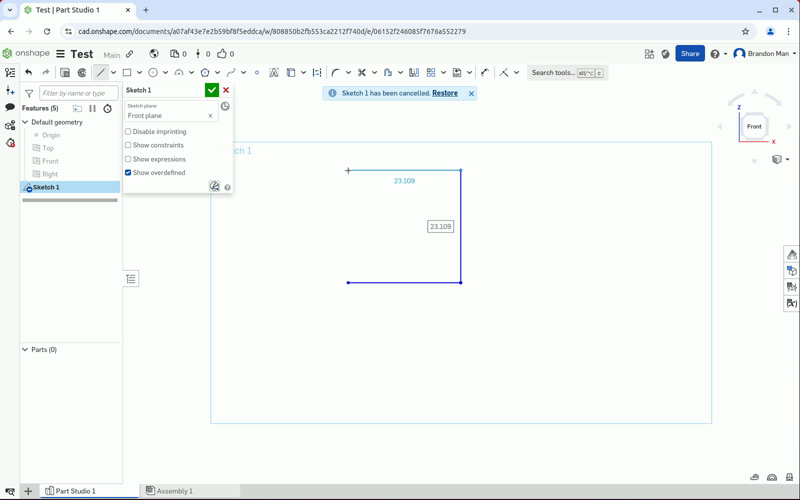
key_down(shift)
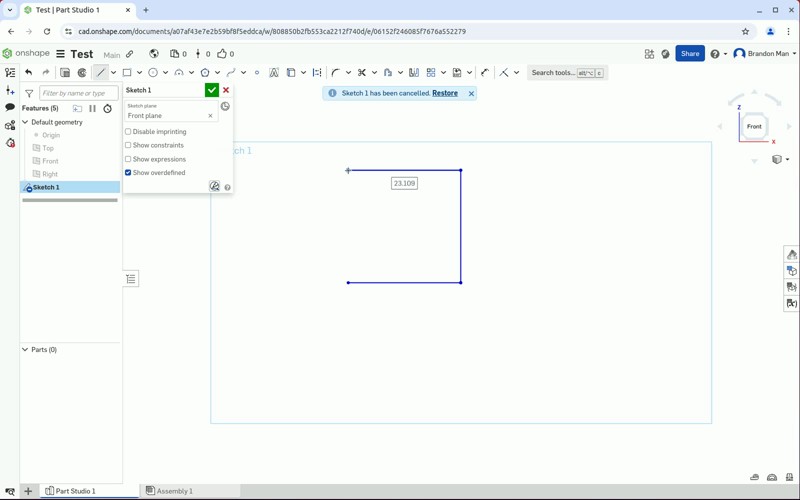
mouse_move(348, 282)
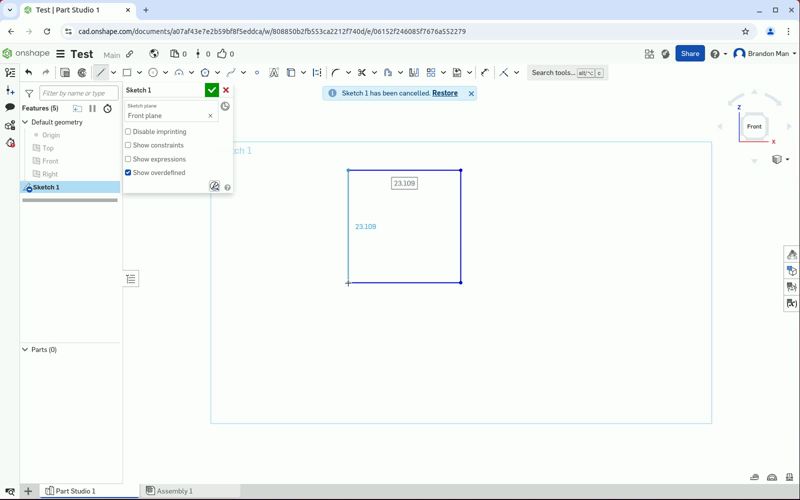
key_up(shift)
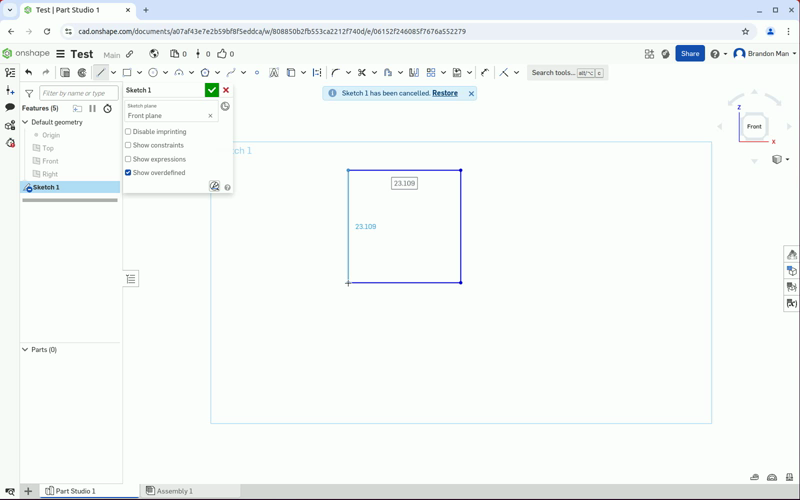
click(348, 282)
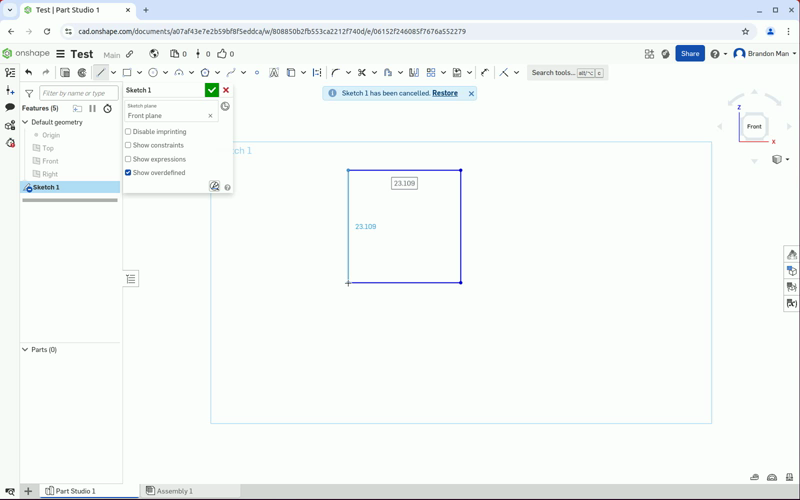
key(esc)
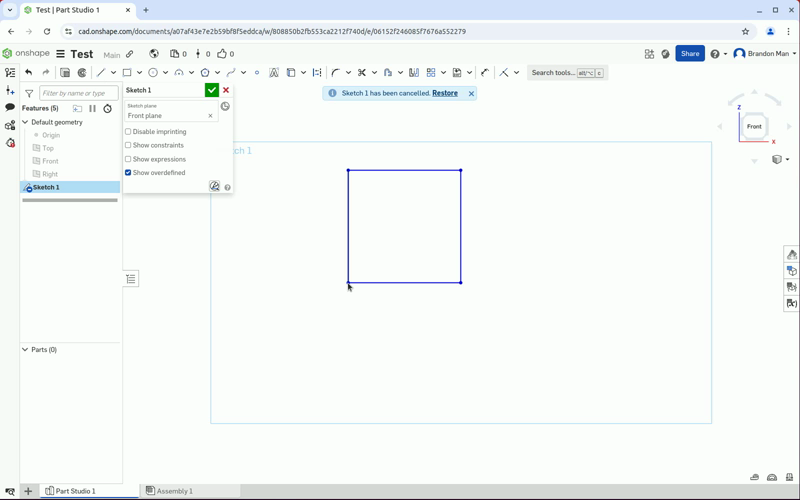
mouse_move(410, 236)
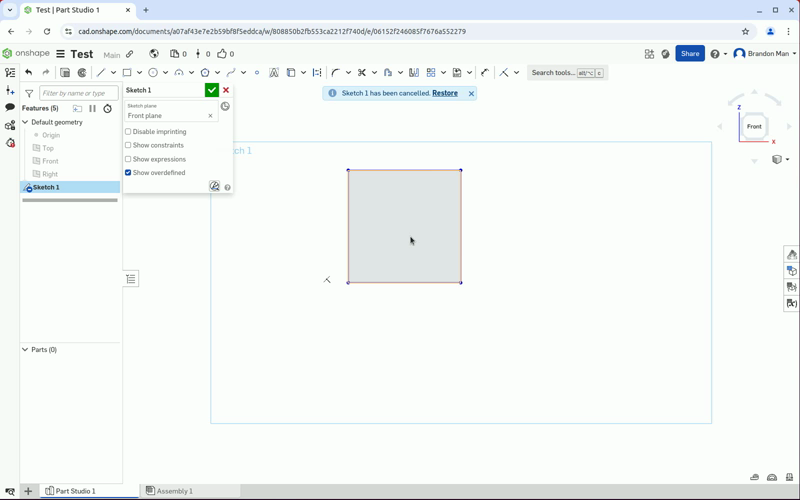
click(410, 236)
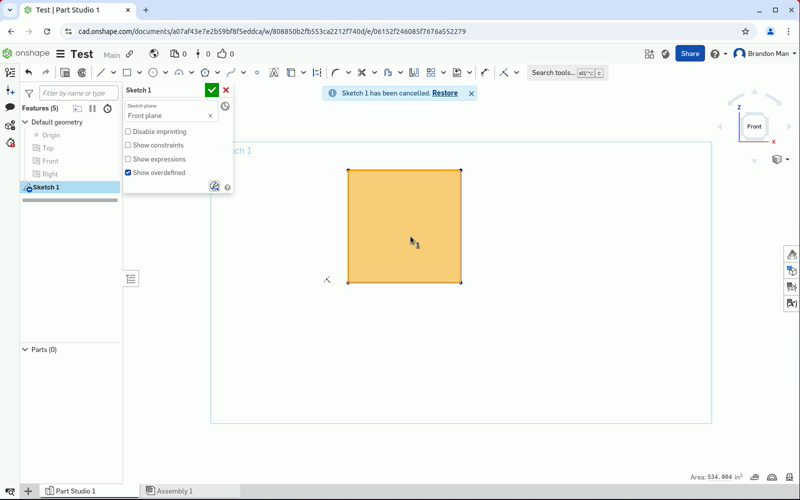
mouse_move(73, 352)
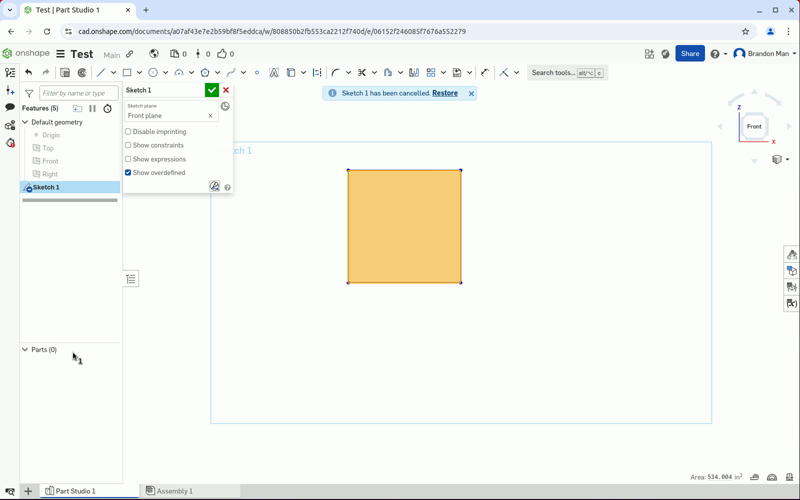
key(shift+y)
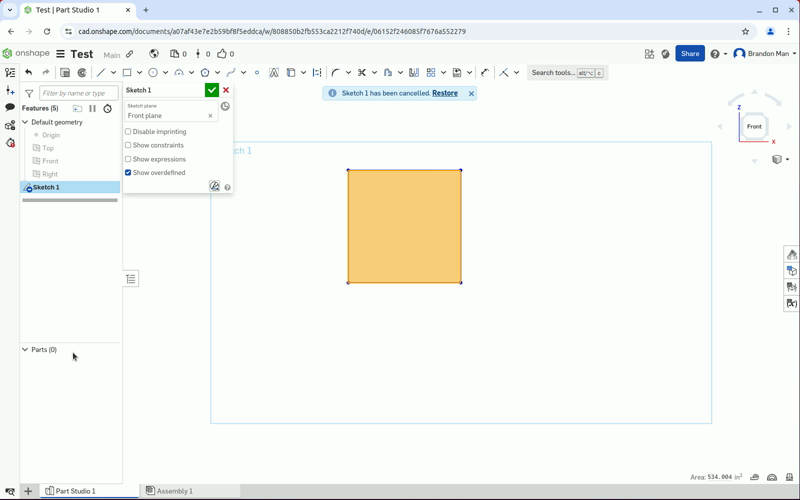
key(shift+e)
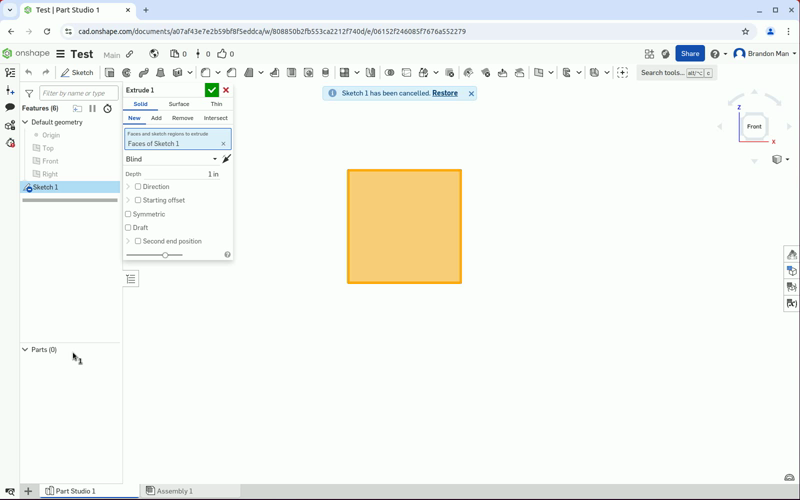
mouse_move(143, 106)
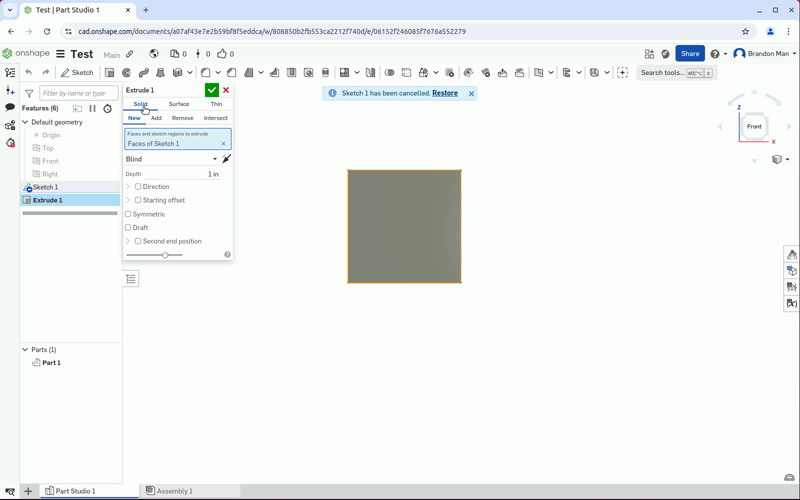
click(143, 106)
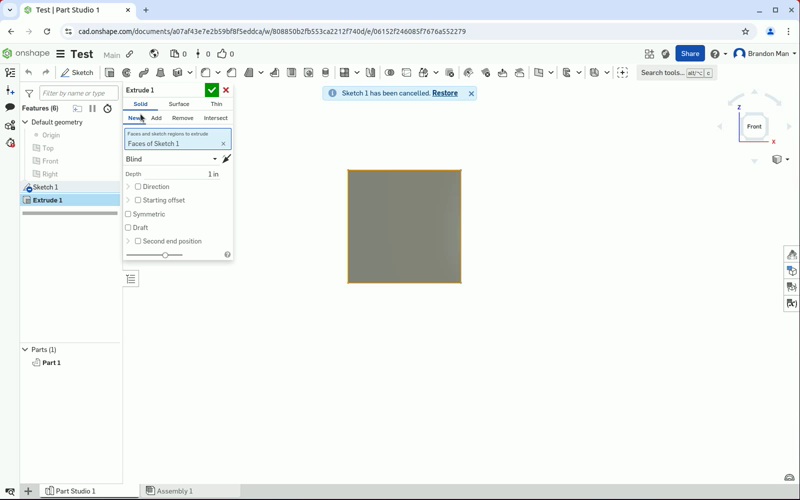
mouse_move(137, 120)
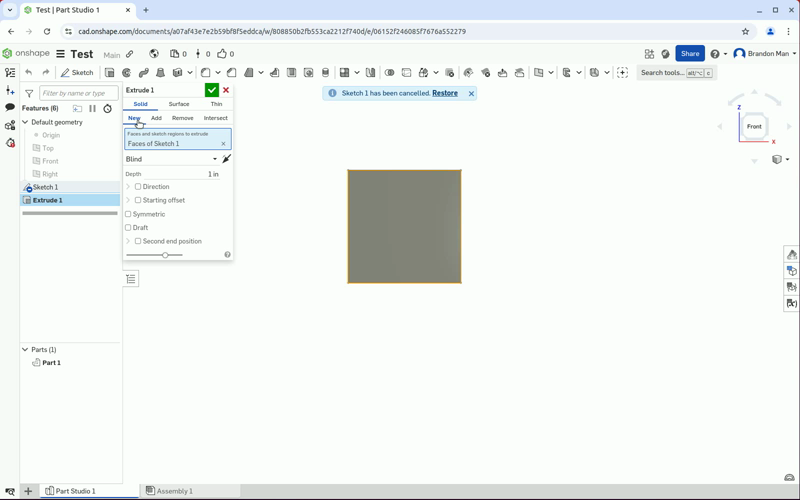
click(137, 120)
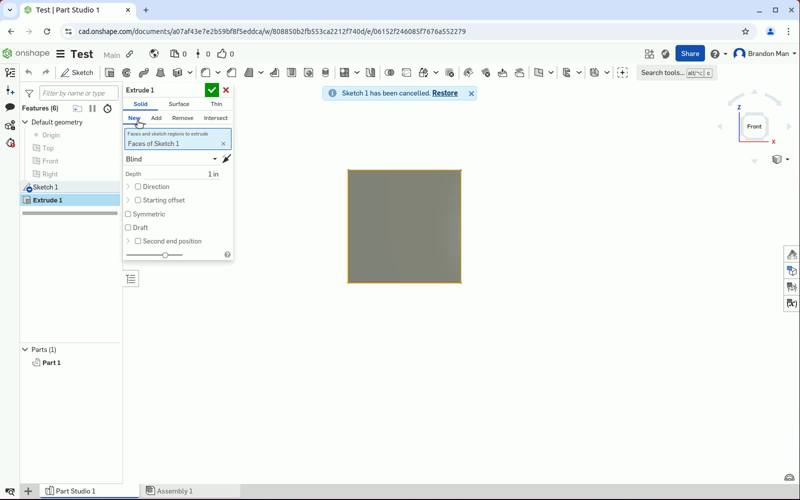
key(tab, 4)
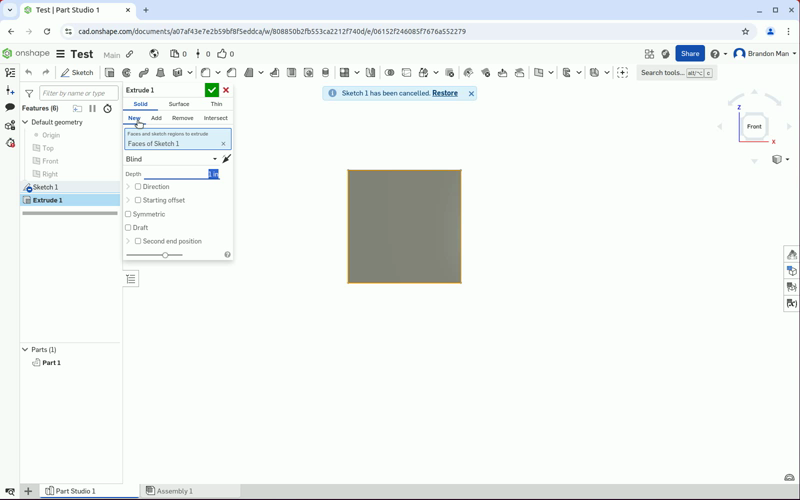
text(23.108)
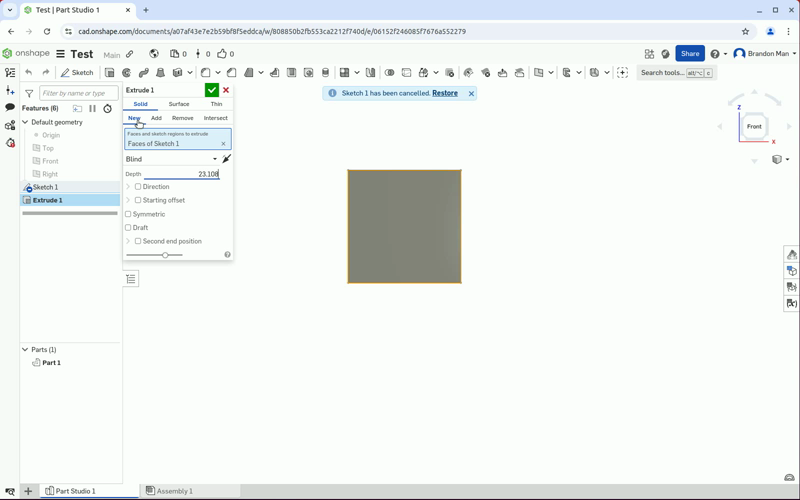
key(enter)
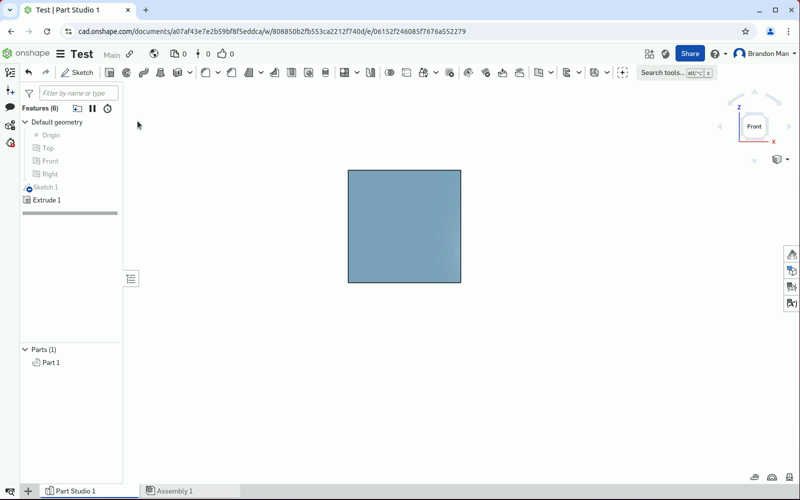
key(shift+h)
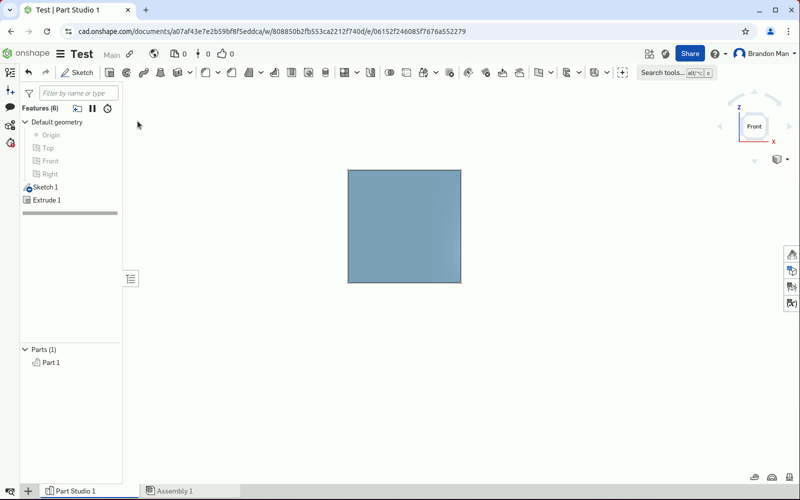
key(shift+h)
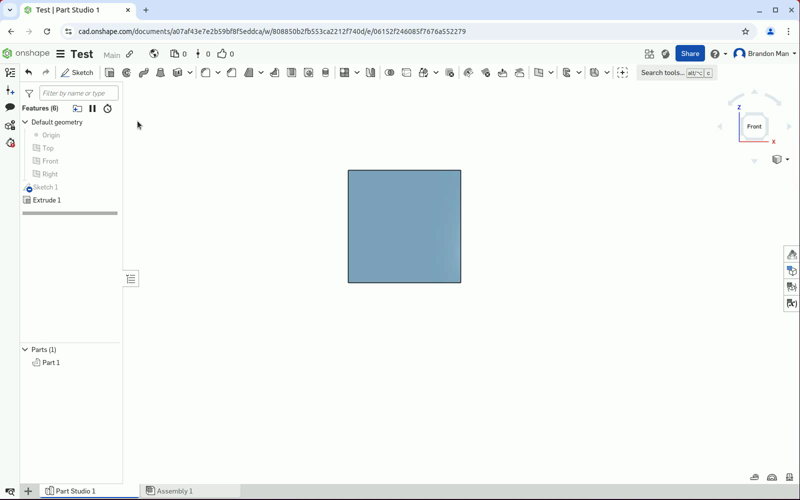
mouse_move(73, 189)
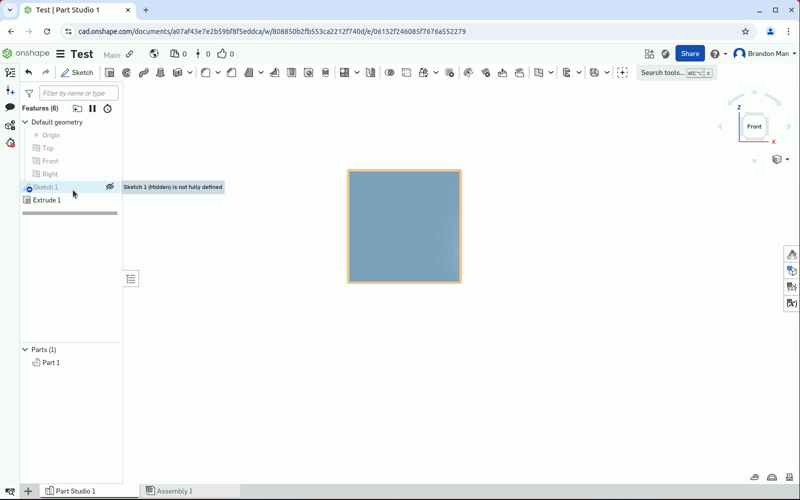
click(73, 189)
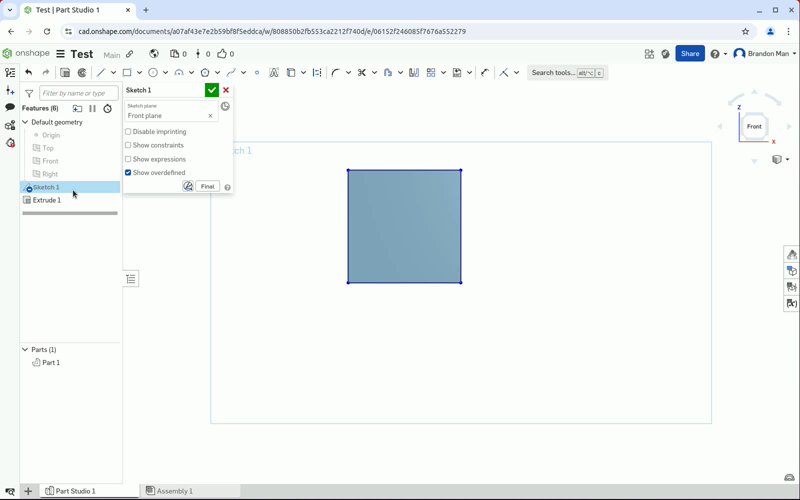
mouse_move(229, 92)
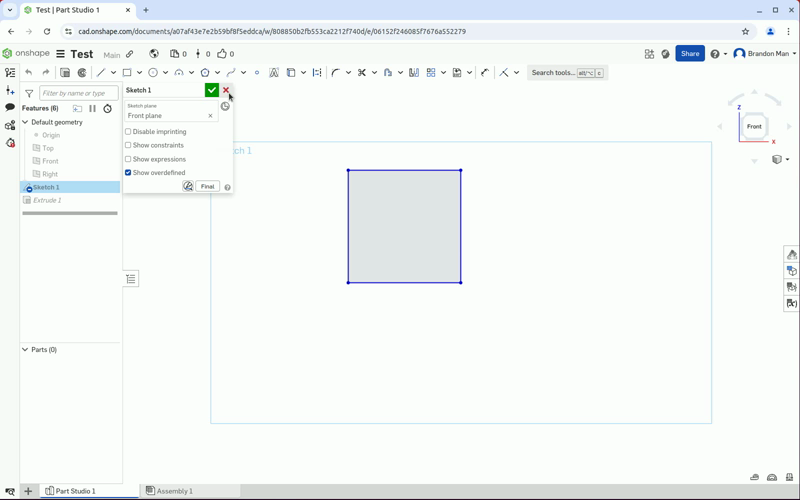
click(229, 92)
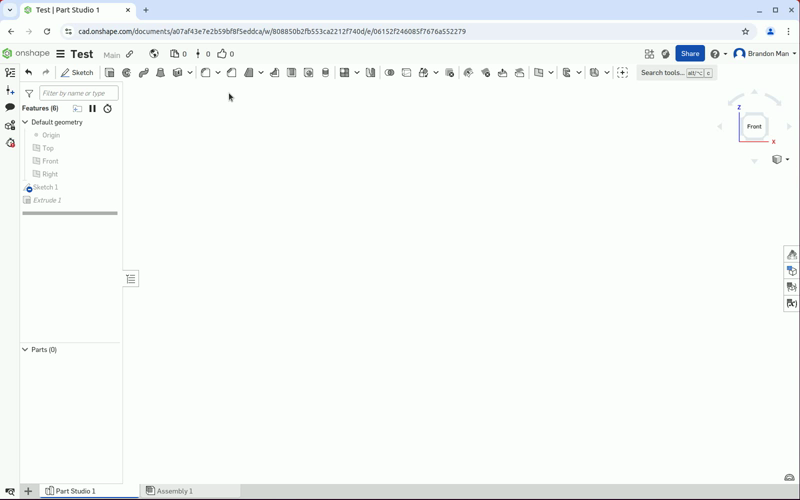
mouse_move(73, 352)
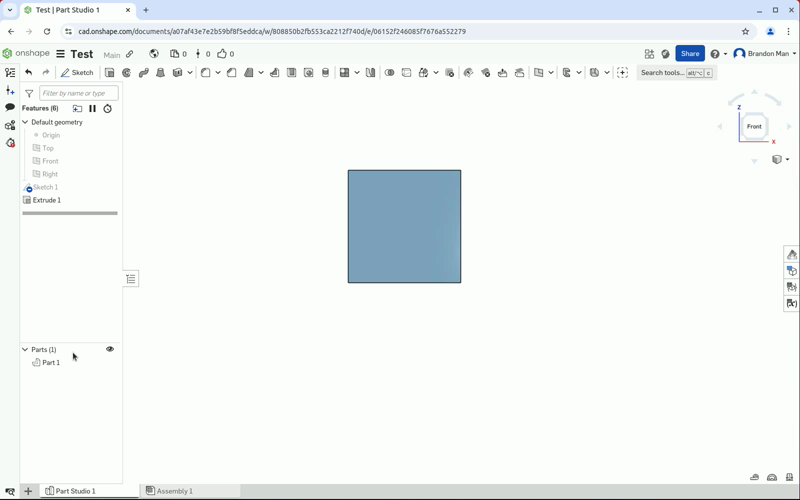
key(y)
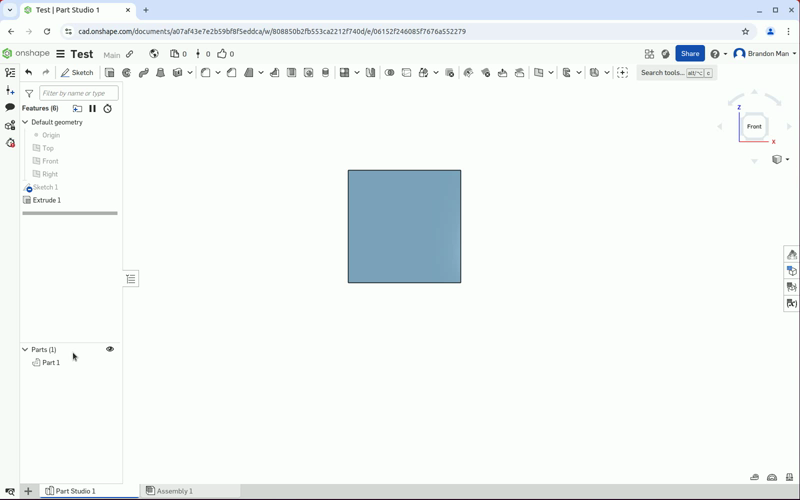
key(shift+p)
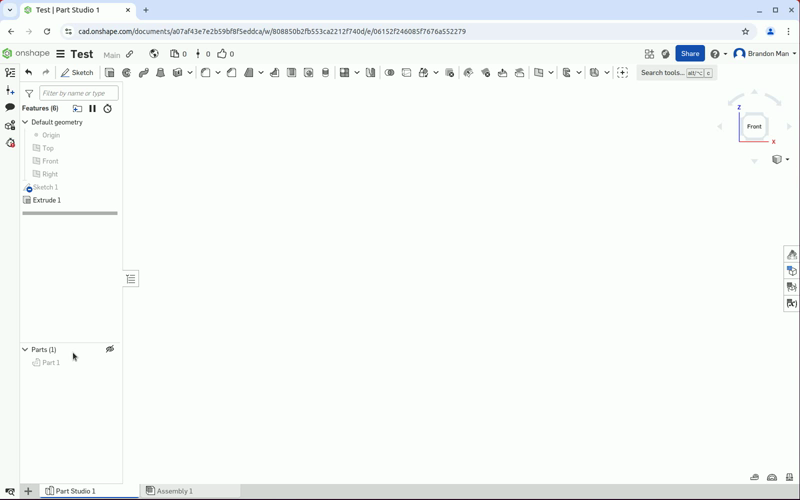
key(space)
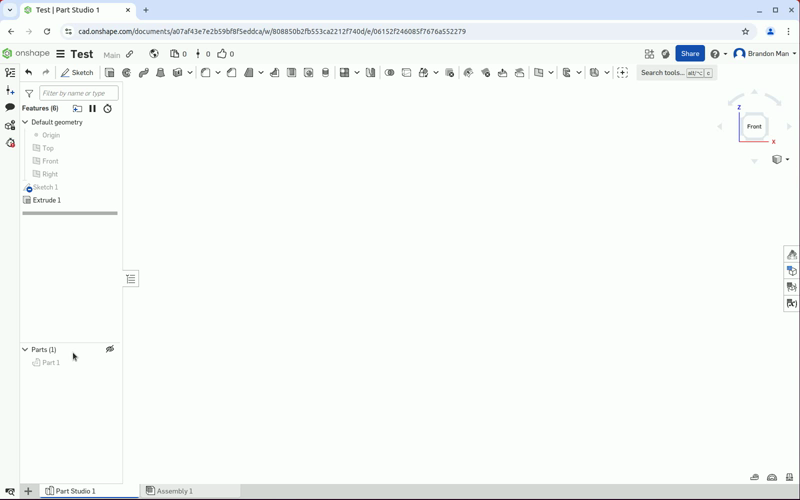
key_down(shift)
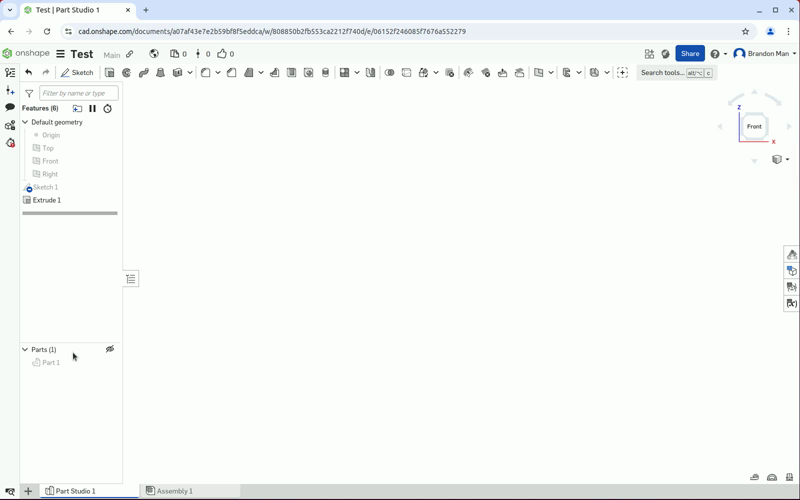
key(down)
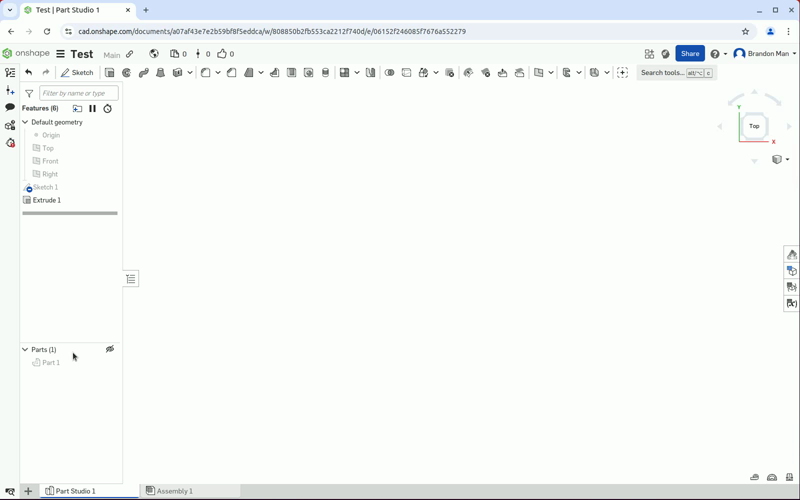
key_up(shift)
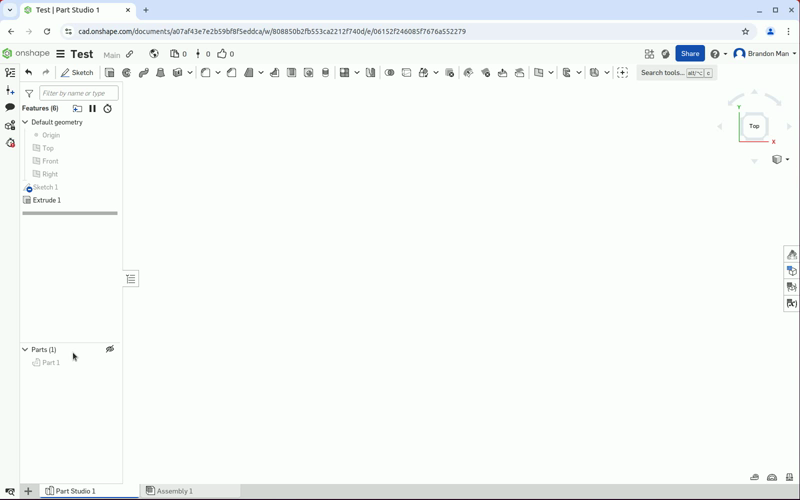
mouse_move(73, 352)
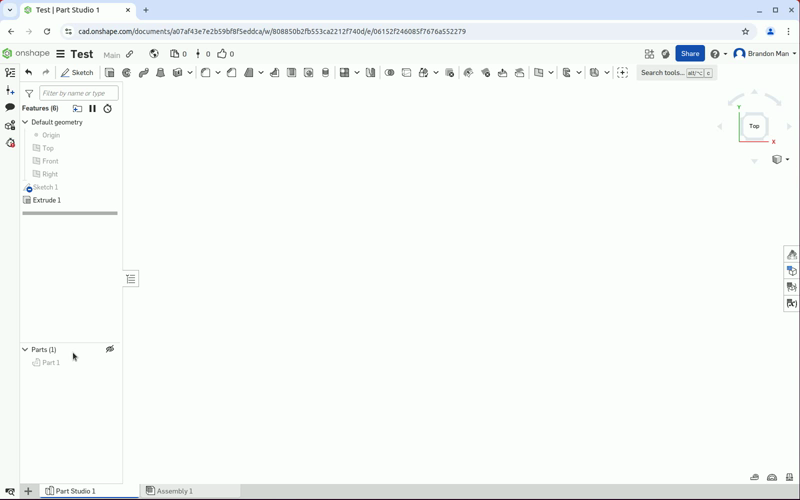
key(shift+y)
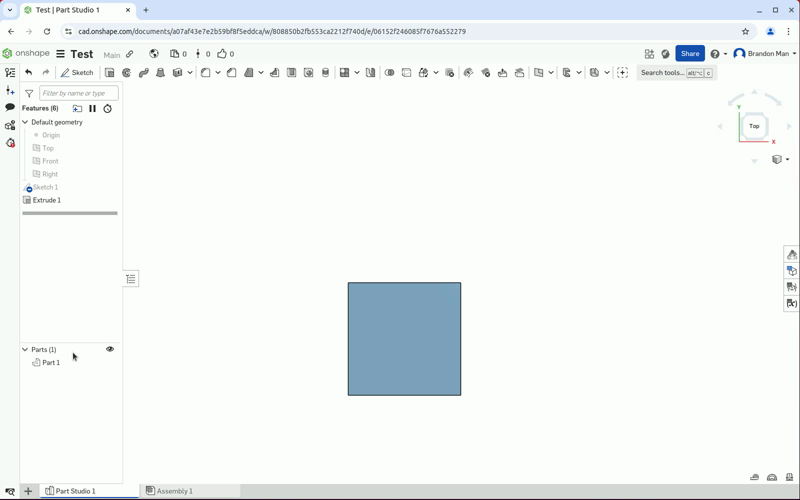
mouse_move(541, 75)
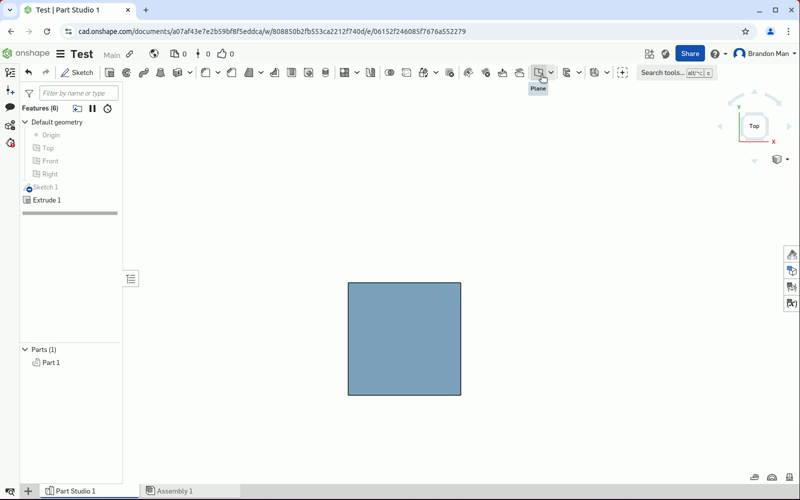
click(541, 75)
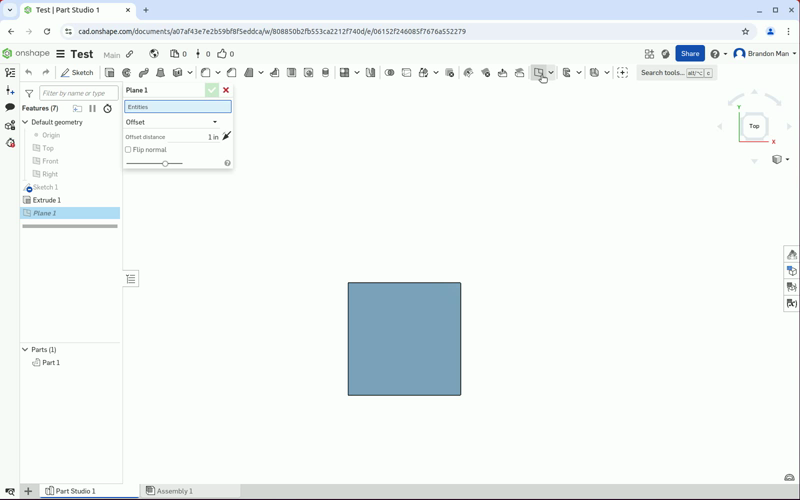
mouse_move(73, 150)
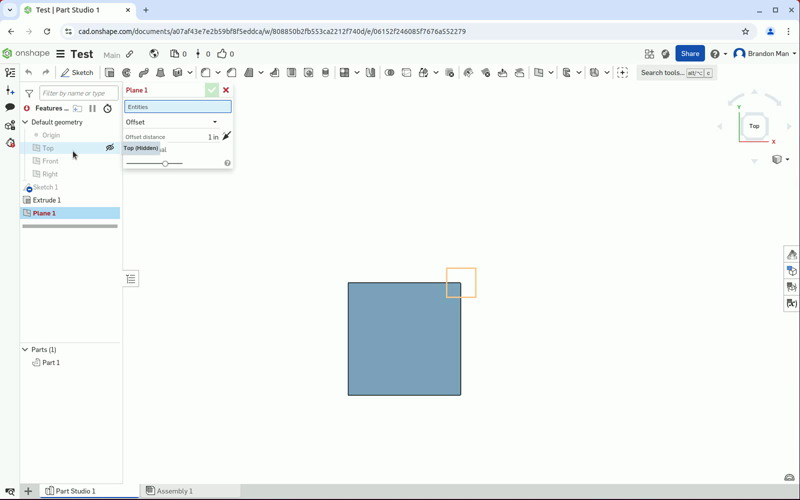
click(73, 150)
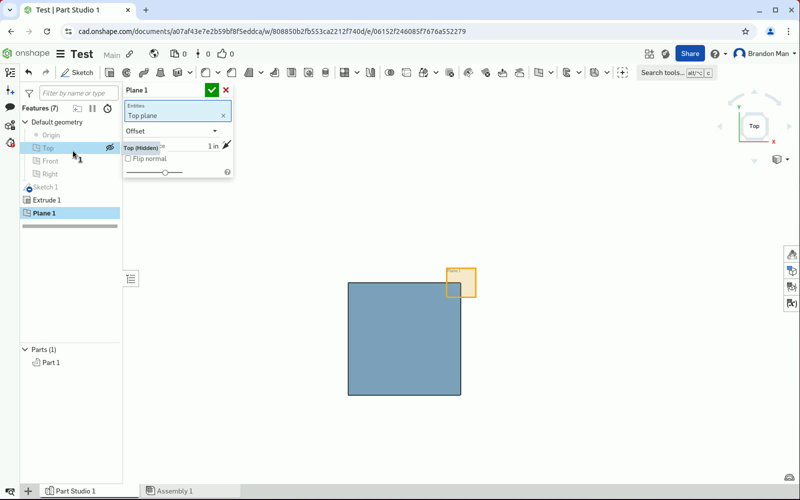
key(tab, 2)
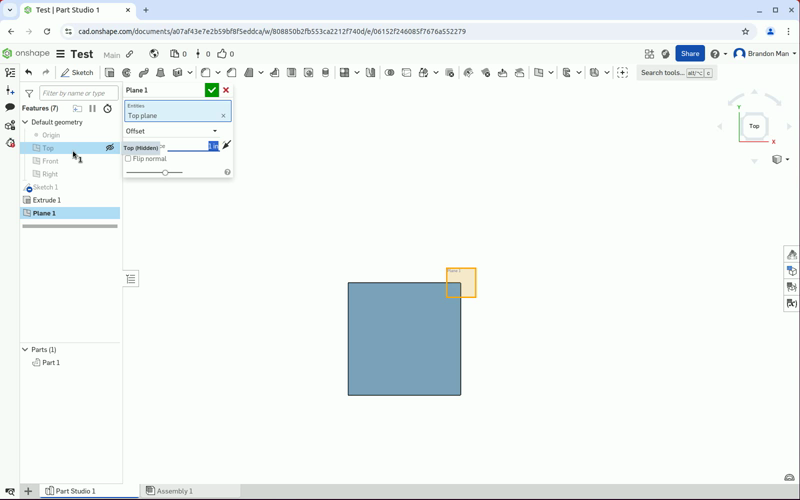
text(23.108)
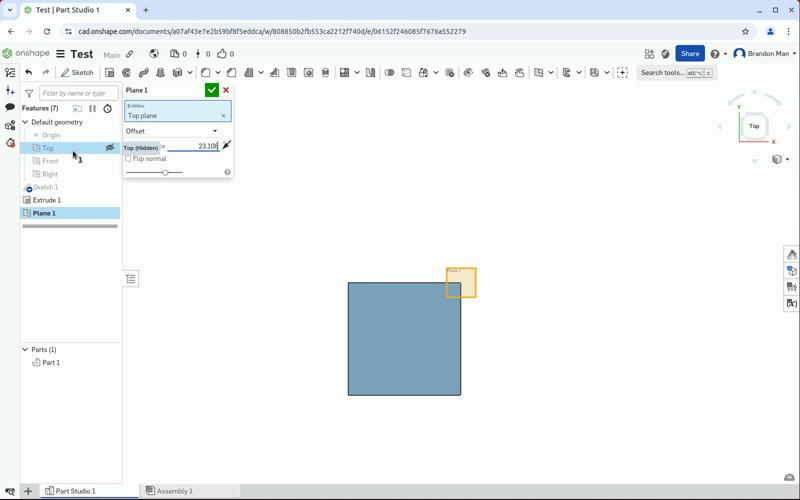
key(enter, 2)
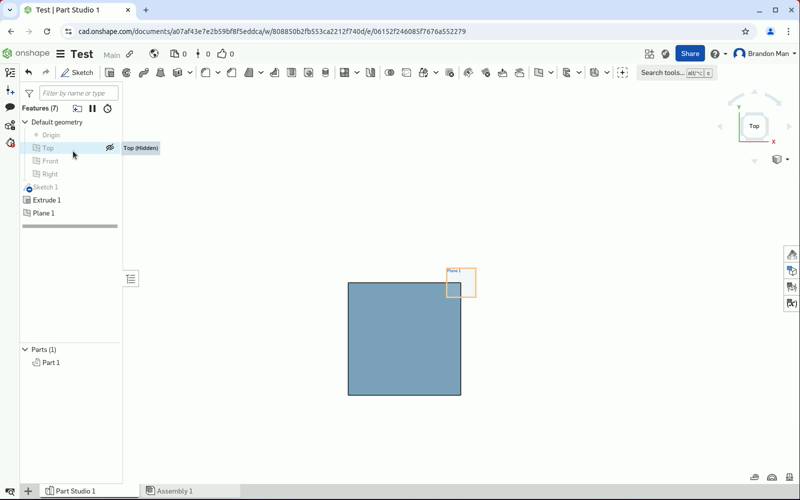
key(shift+s)
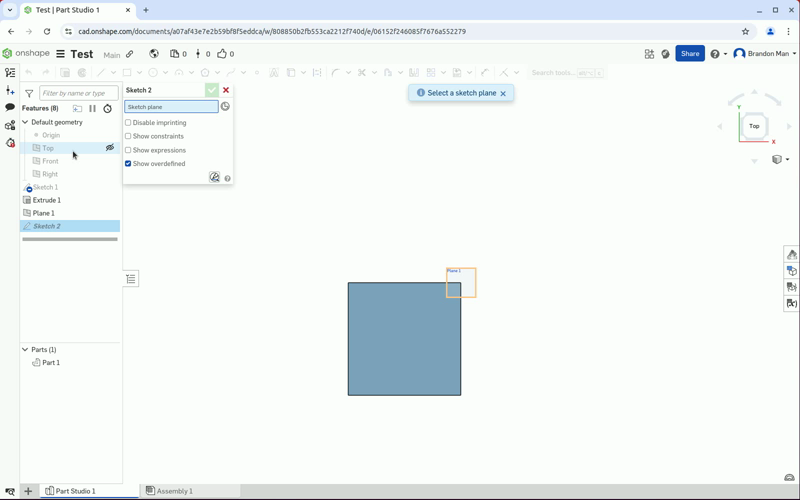
mouse_move(73, 215)
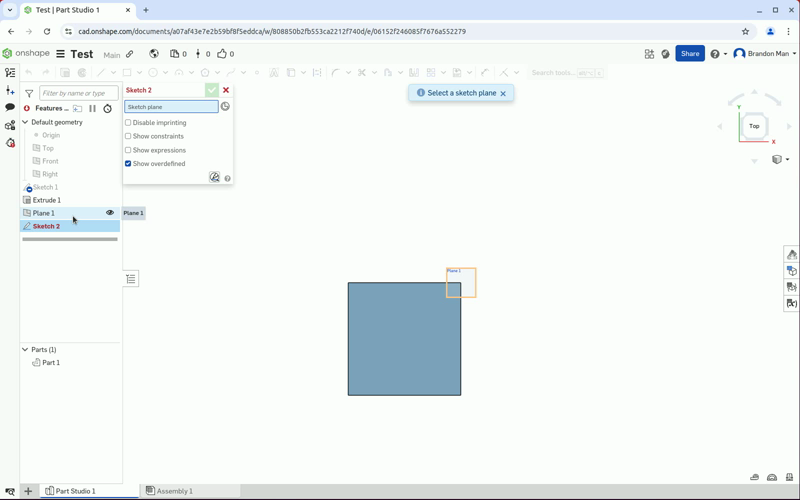
click(73, 215)
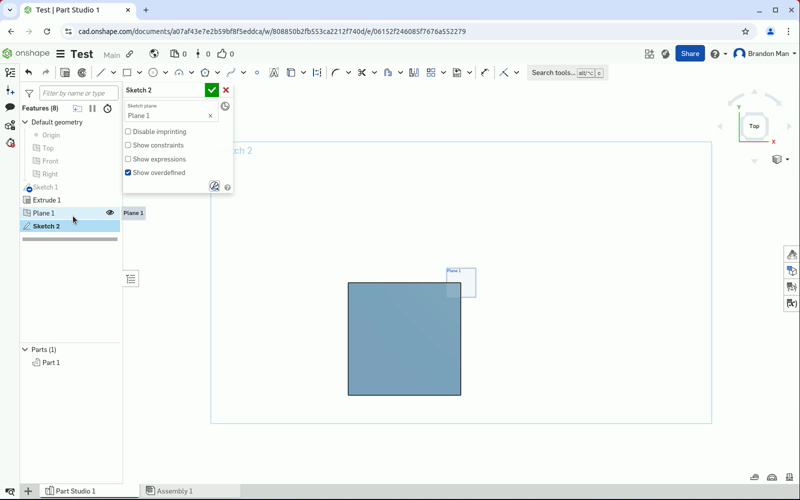
mouse_move(73, 352)
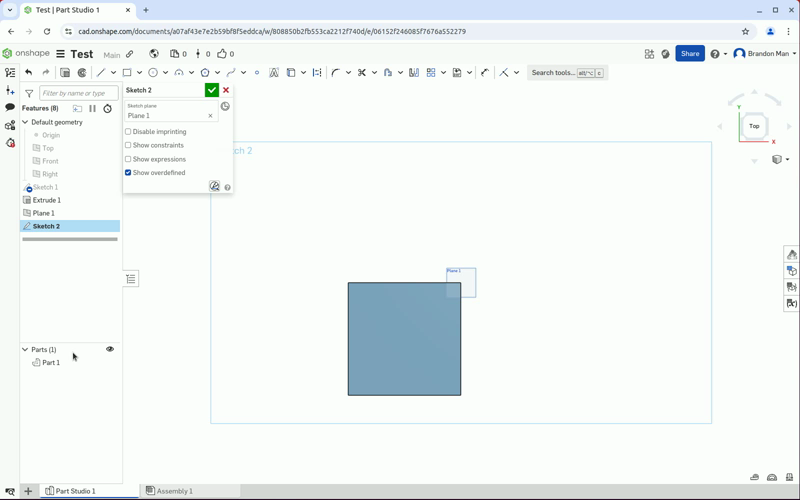
key(y)
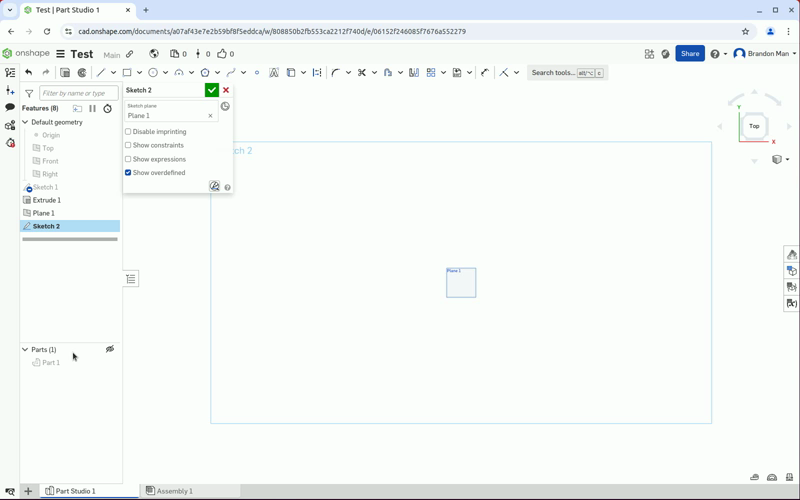
key(l)
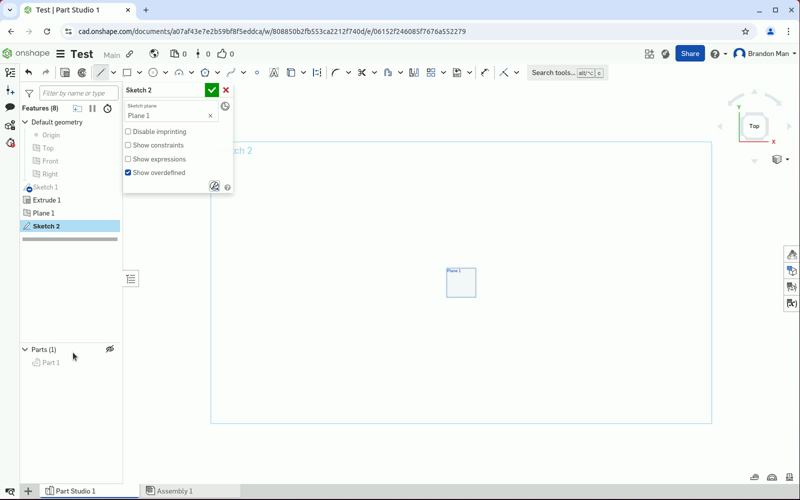
key_down(shift)
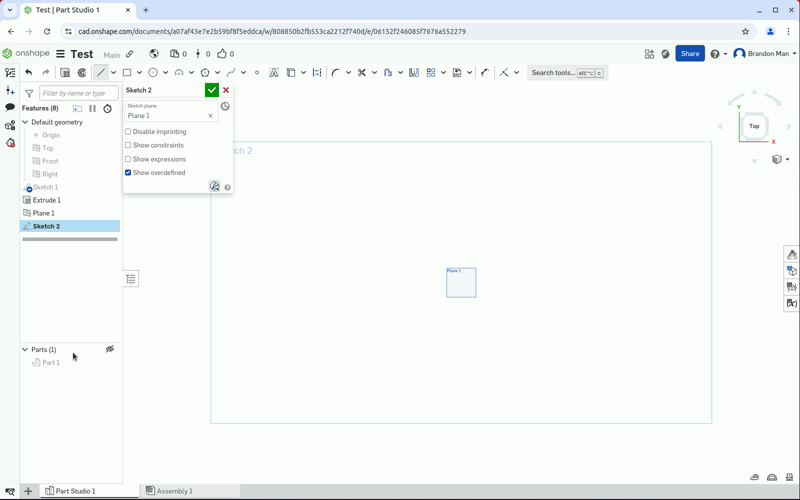
mouse_move(396, 395)
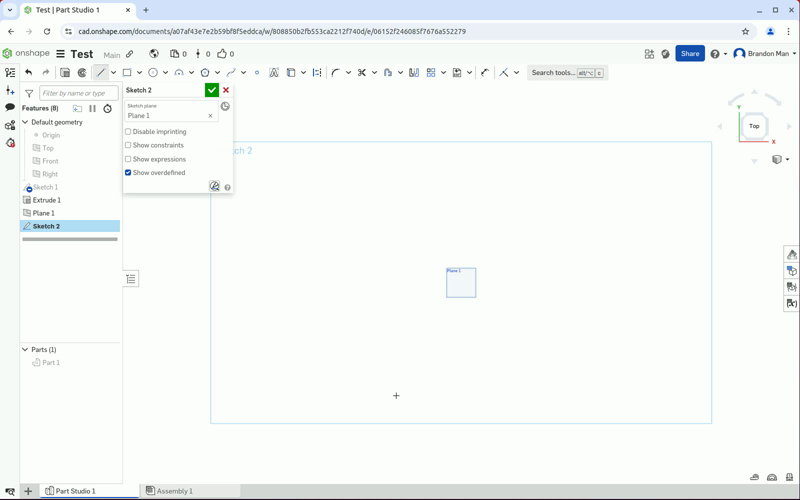
click(396, 395)
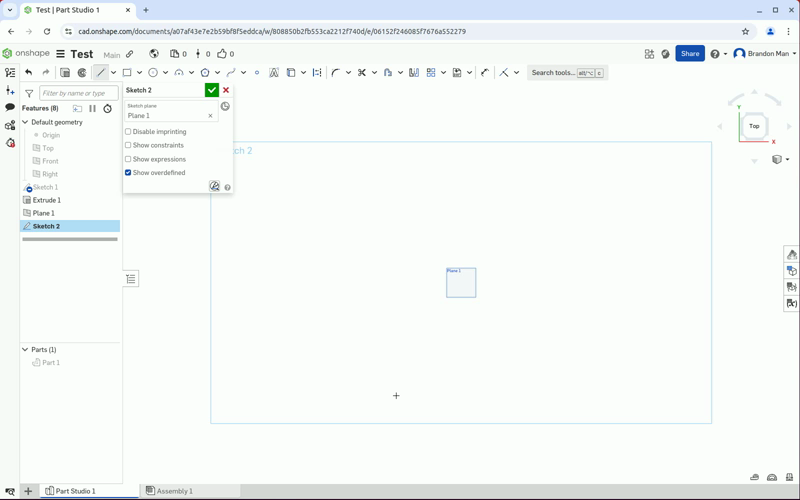
key_up(shift)
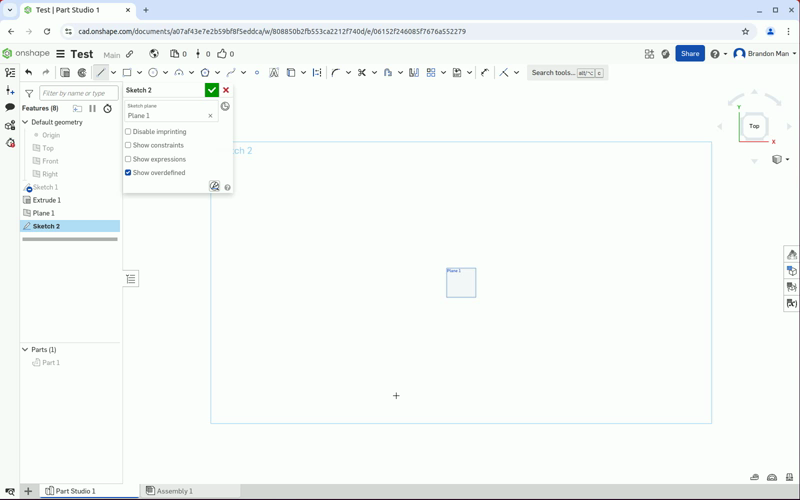
key_down(shift)
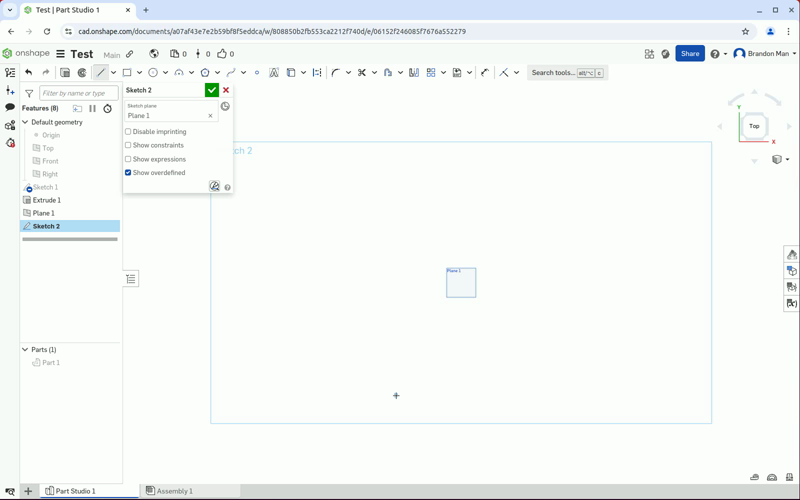
mouse_move(426, 395)
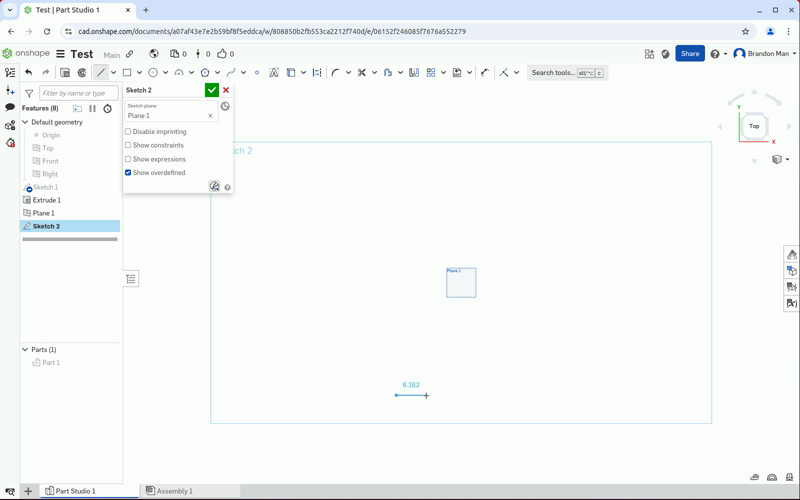
mouse_move(412, 395)
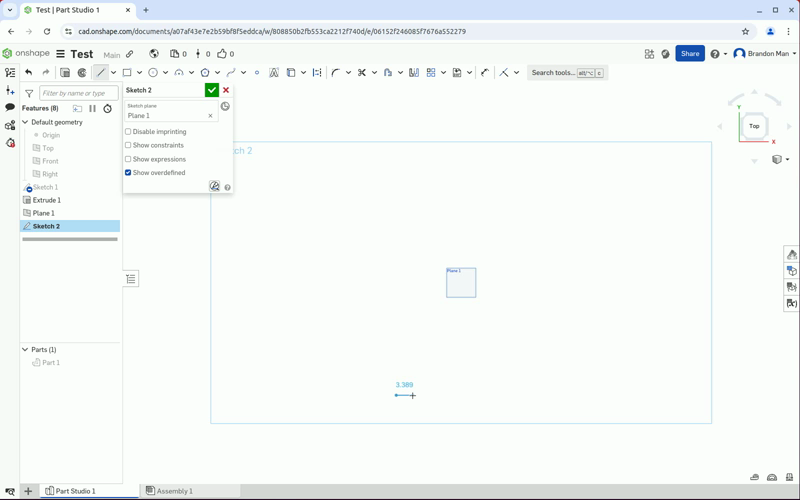
click(412, 395)
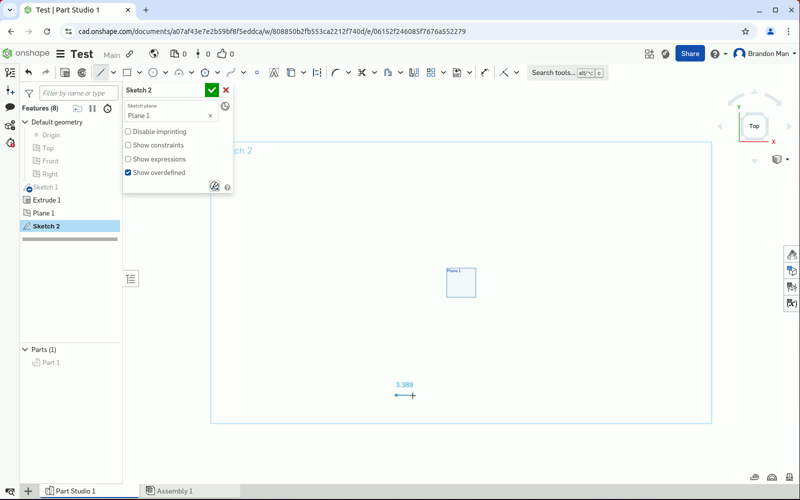
key_up(shift)
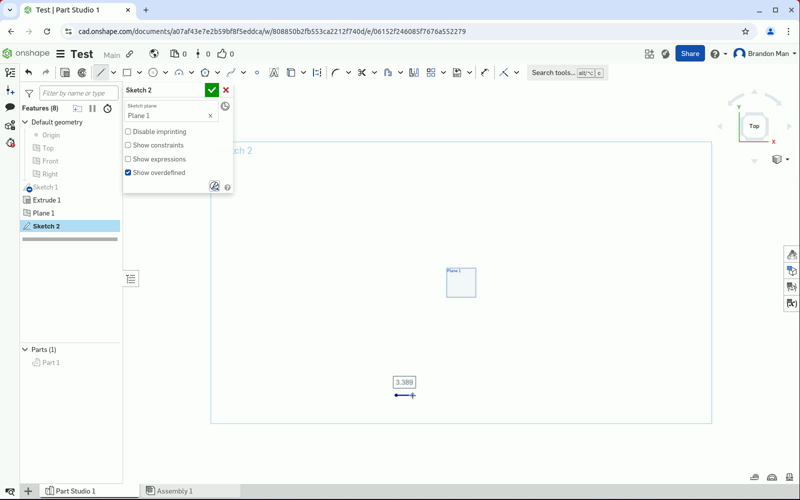
key_down(shift)
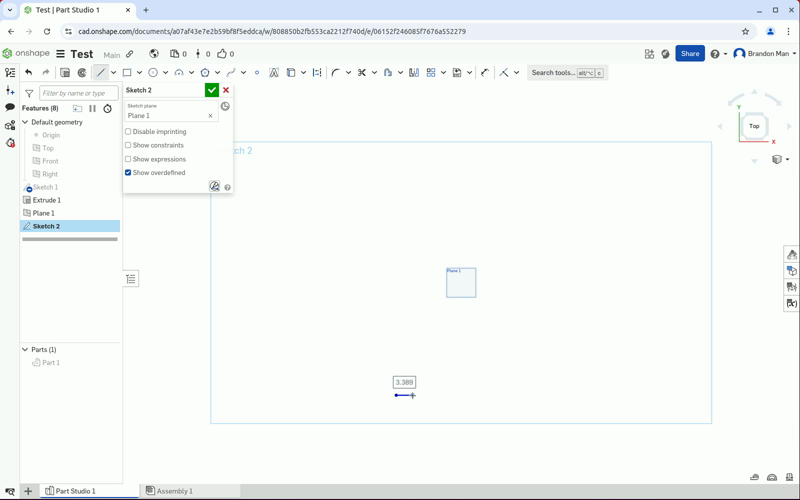
mouse_move(412, 282)
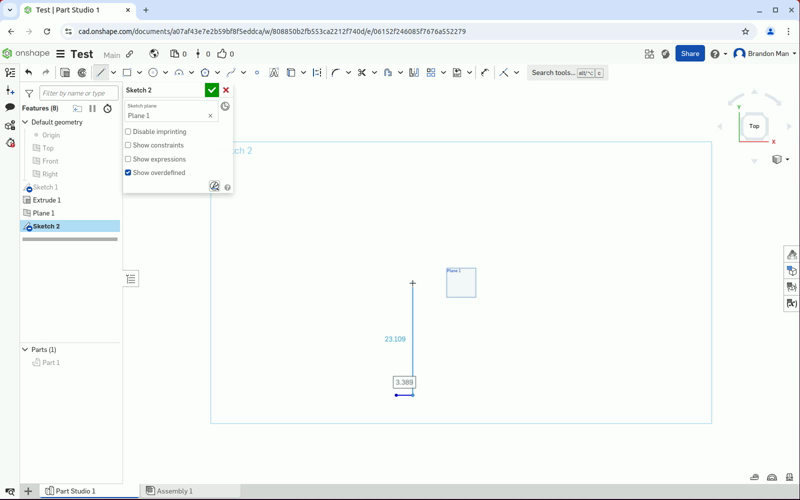
click(412, 282)
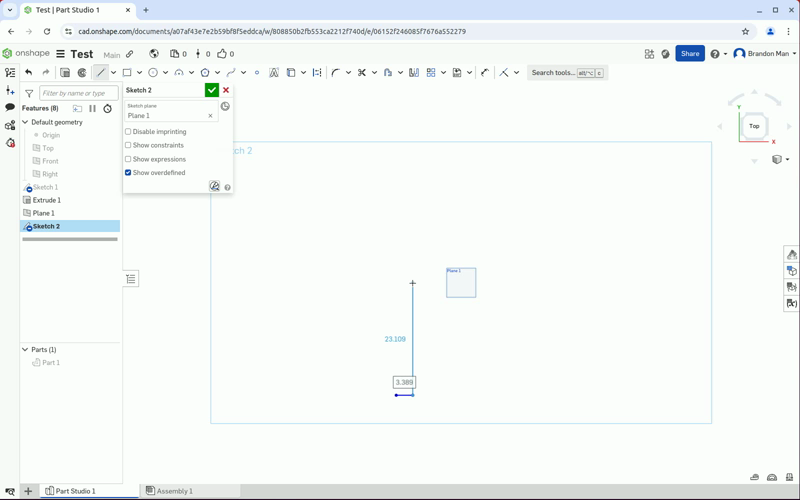
key_up(shift)
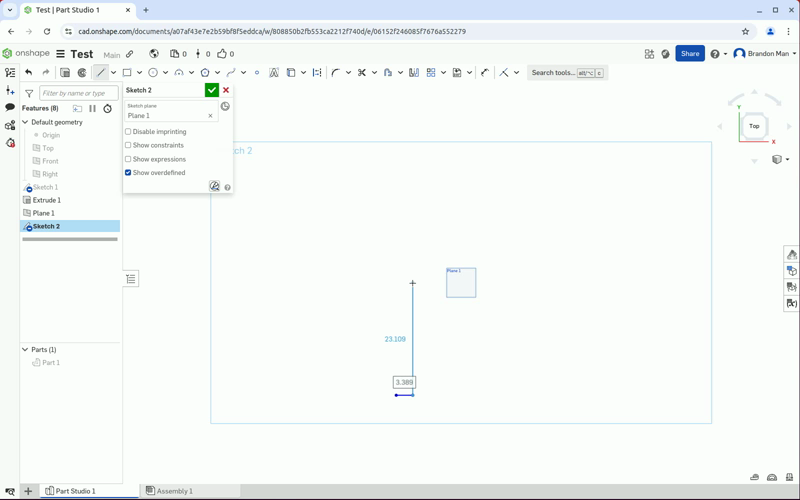
key_down(shift)
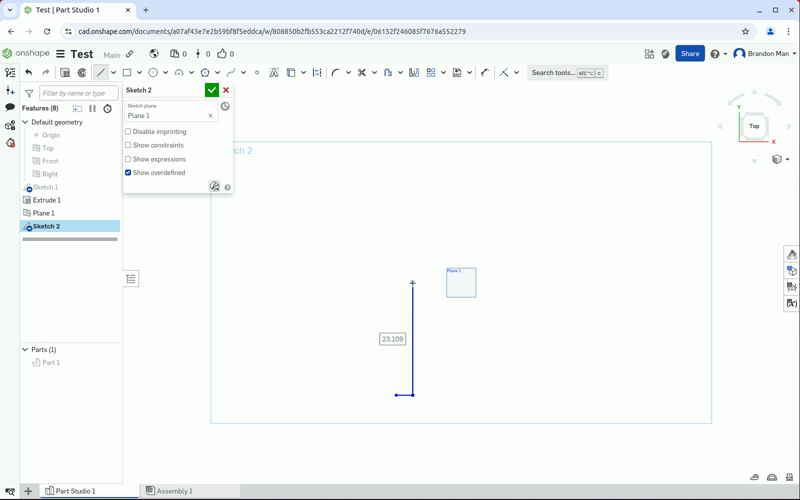
mouse_move(442, 282)
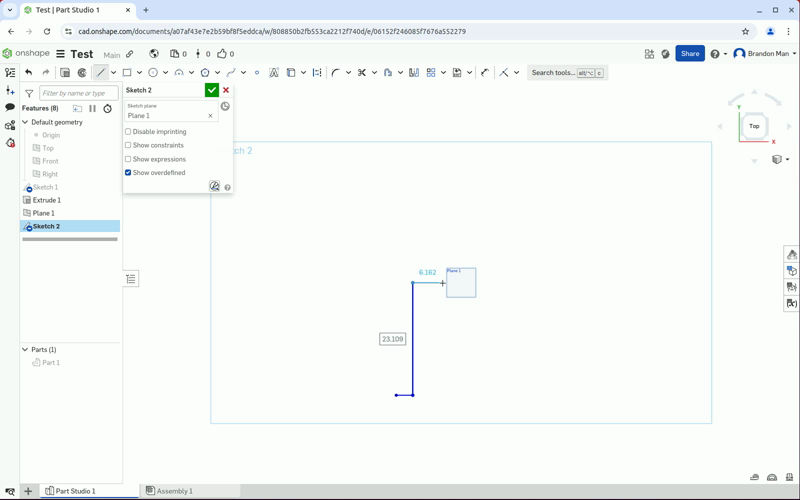
mouse_move(396, 282)
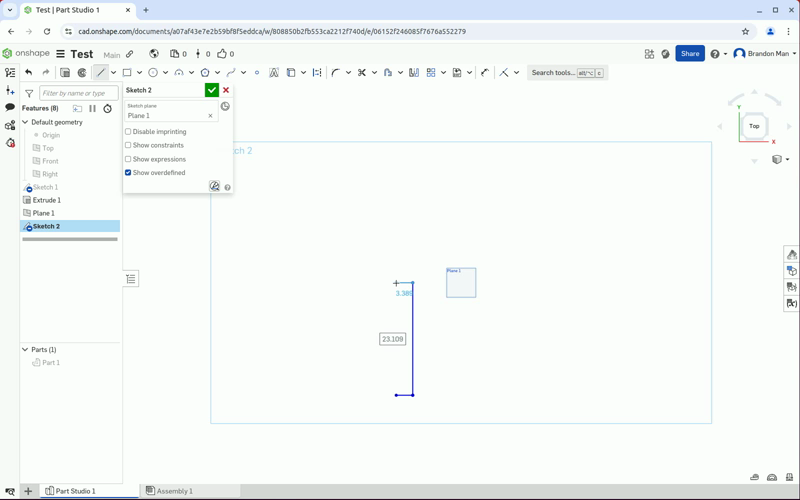
click(396, 282)
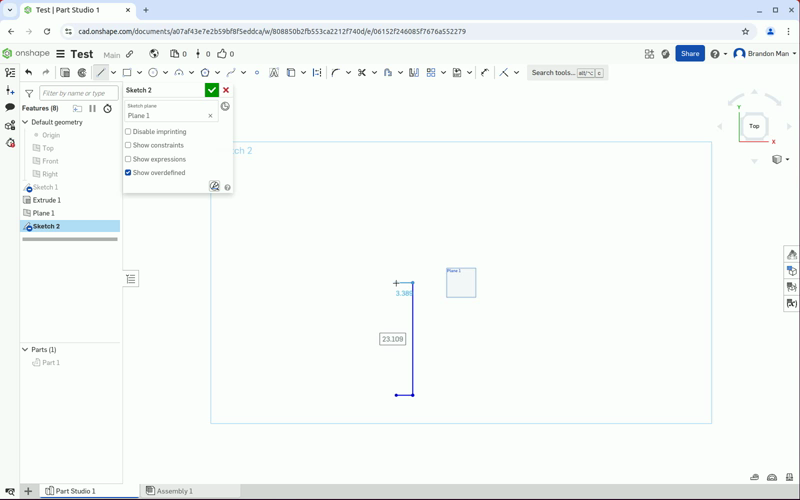
key_up(shift)
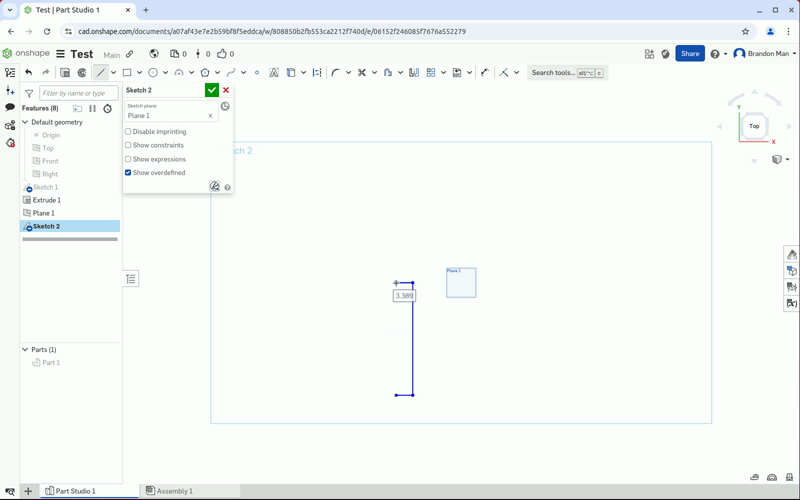
key_down(shift)
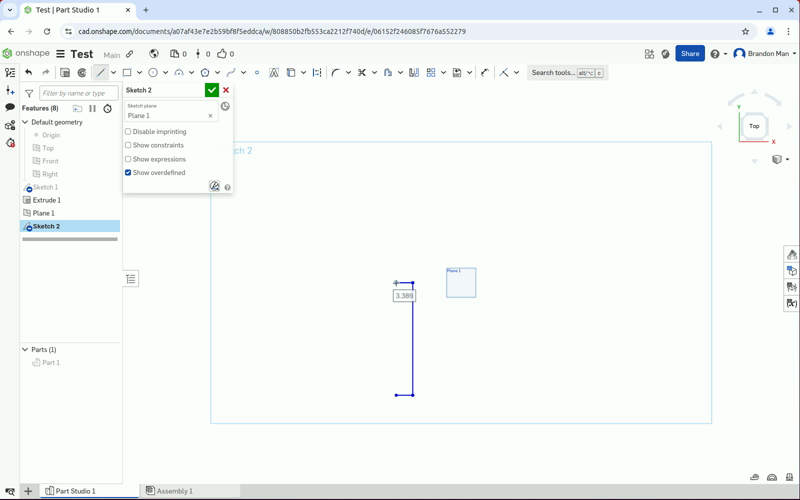
mouse_move(396, 395)
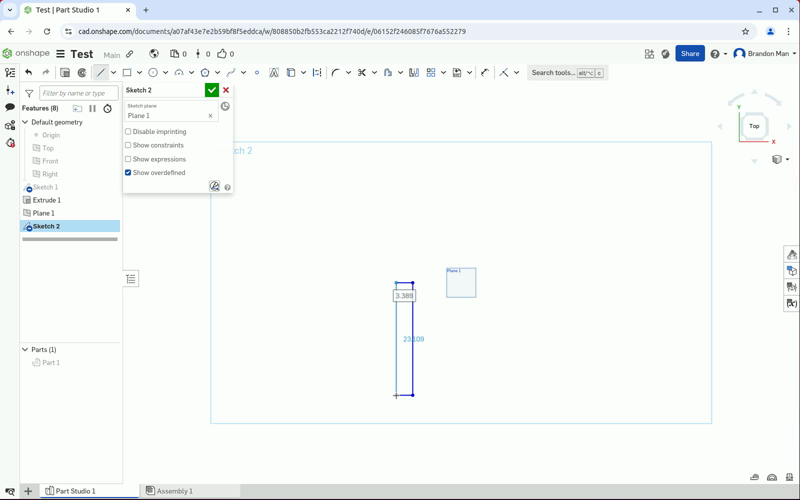
key_up(shift)
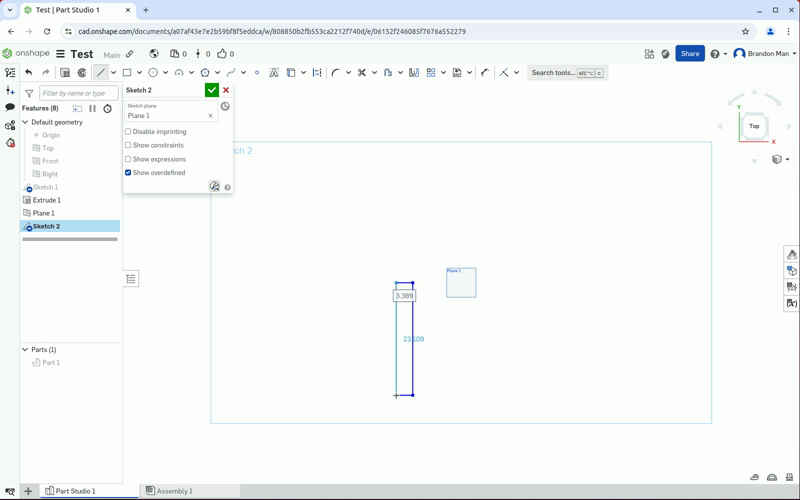
click(396, 395)
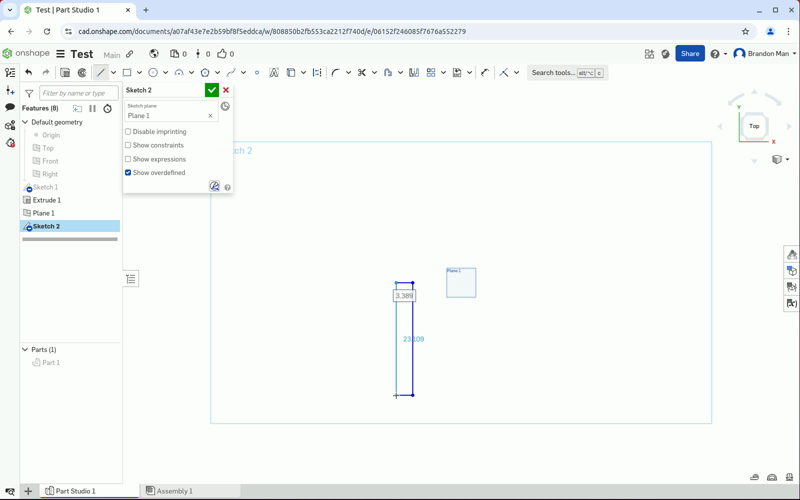
key(esc)
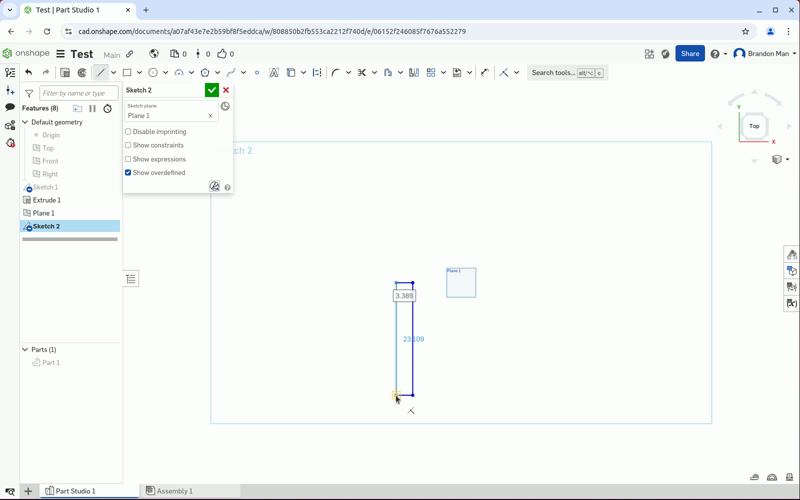
mouse_move(401, 337)
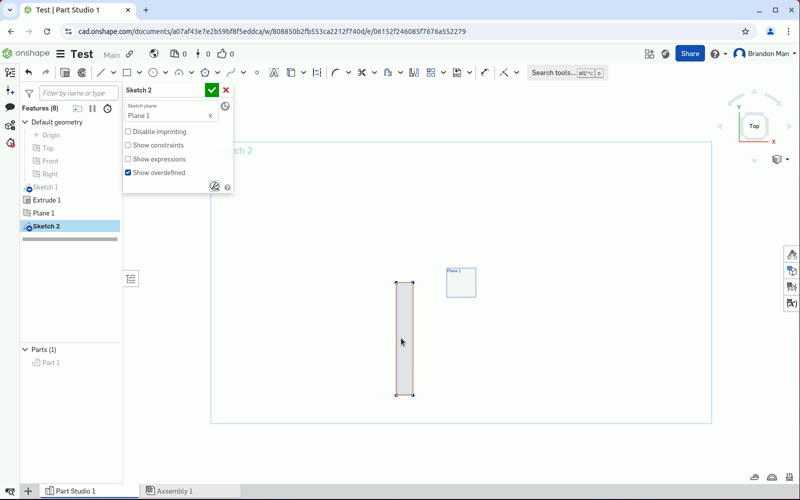
click(401, 337)
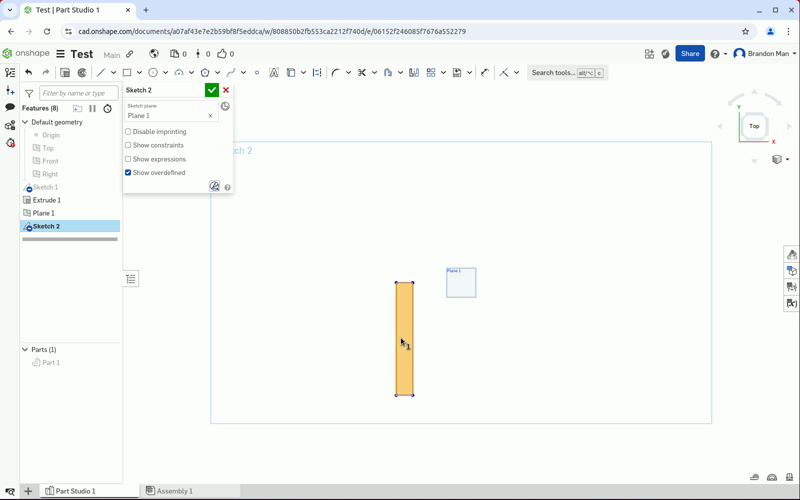
mouse_move(73, 352)
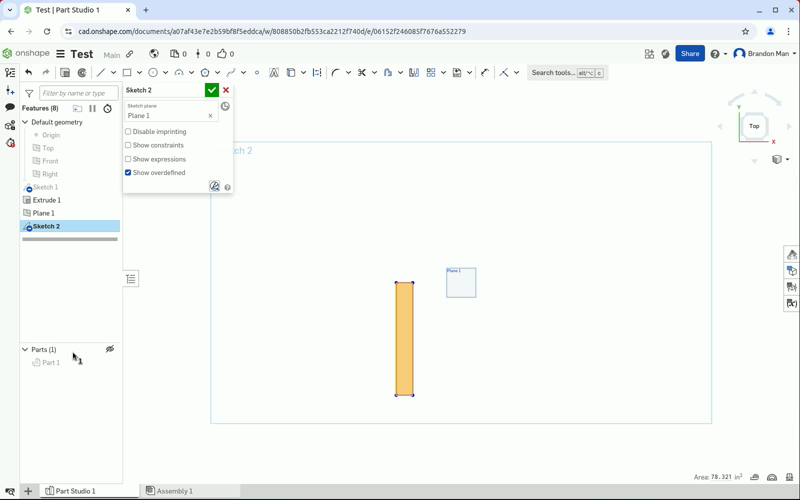
key(shift+y)
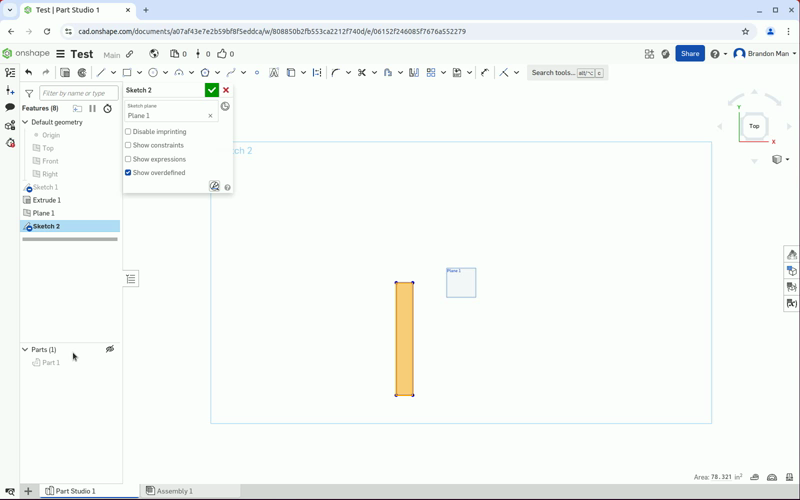
key(shift+e)
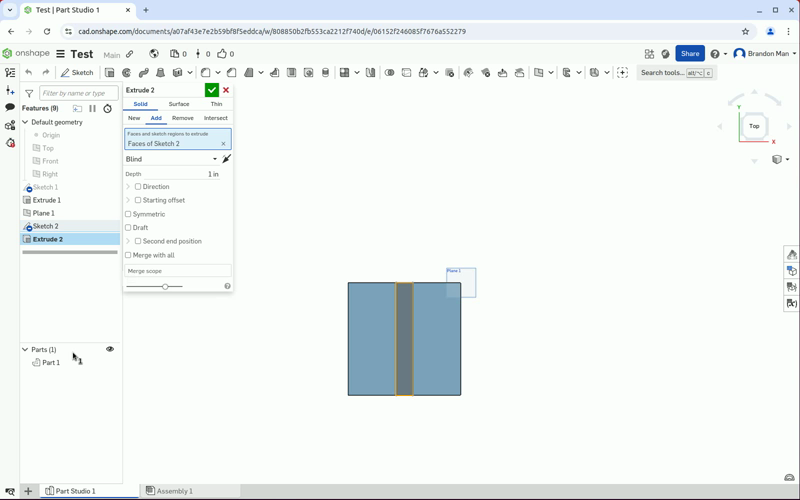
mouse_move(143, 106)
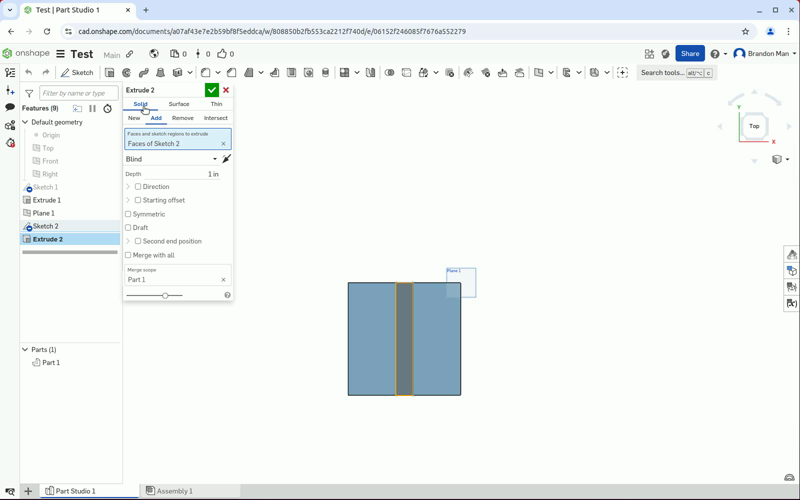
click(143, 106)
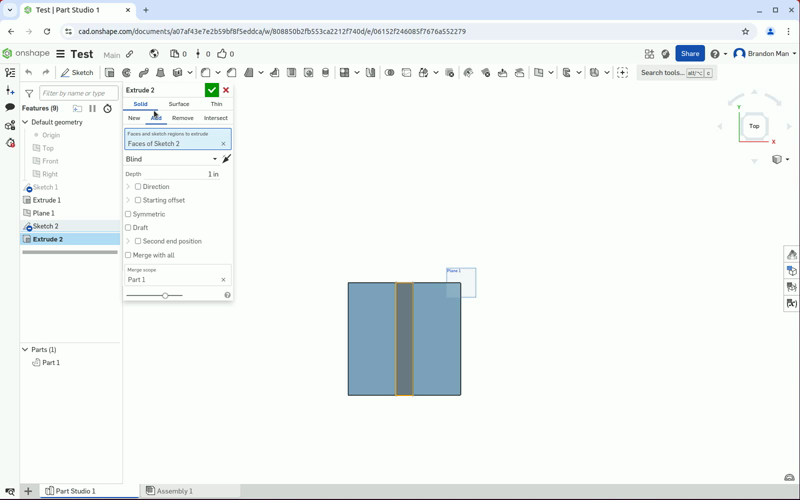
mouse_move(186, 120)
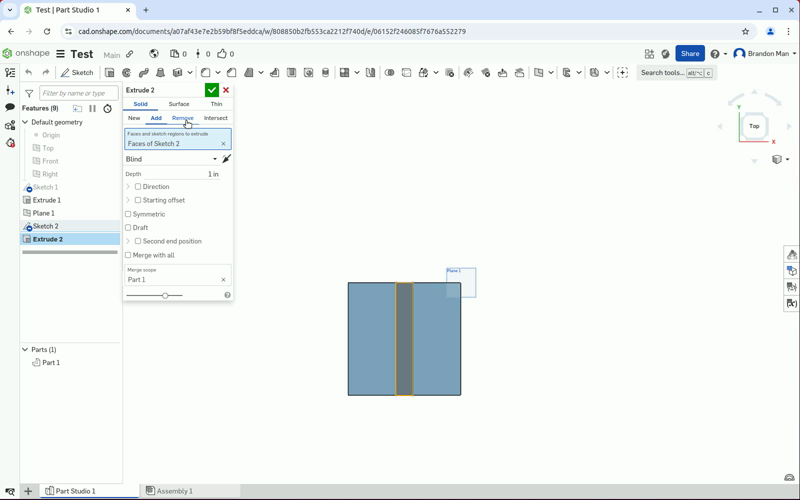
click(186, 120)
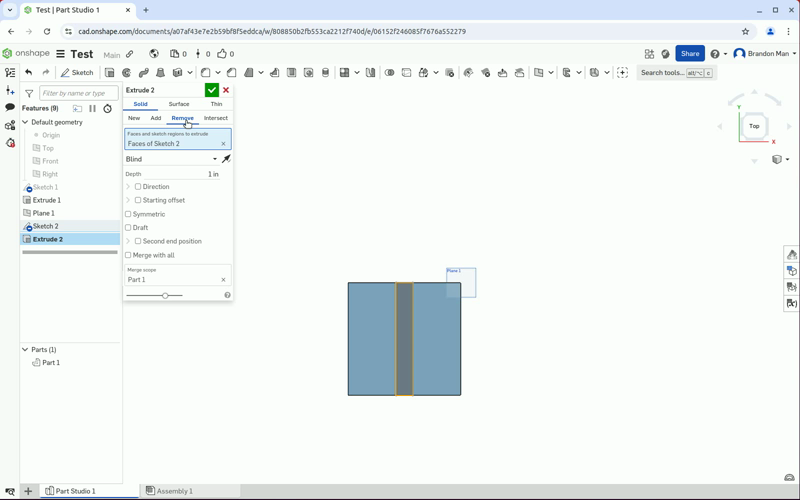
key(tab, 4)
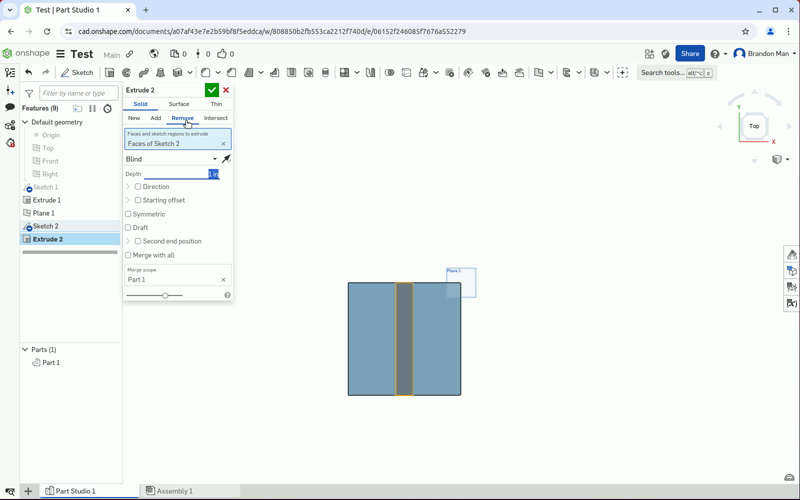
text(11.554)
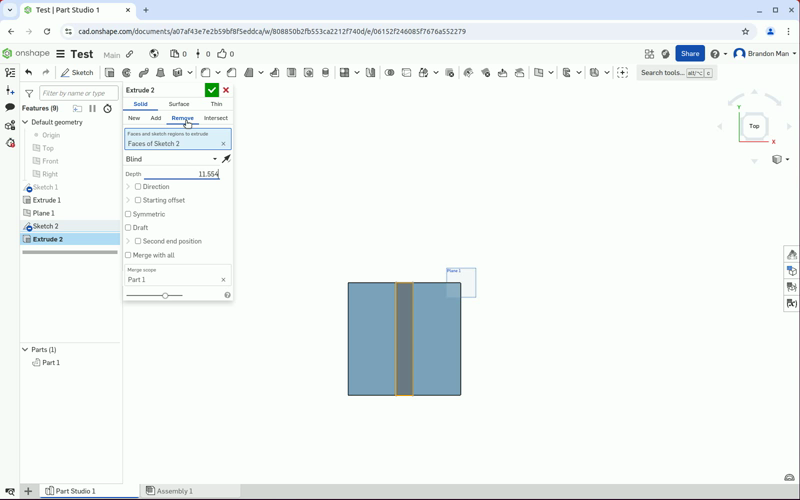
key(tab, 6)
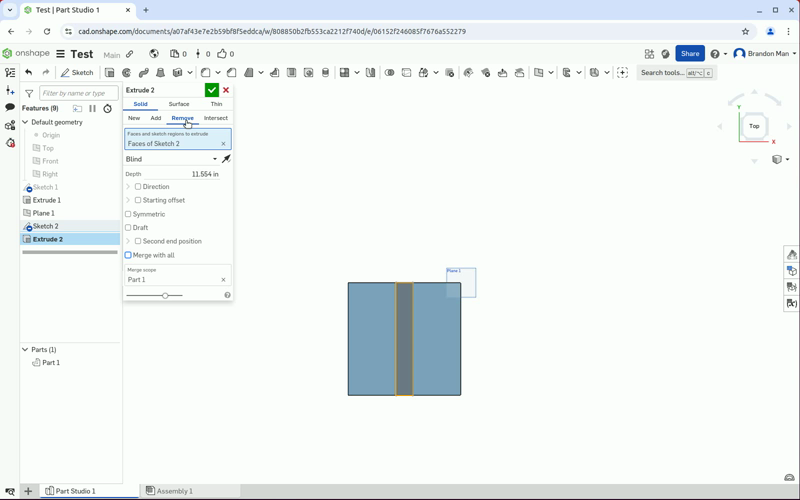
key(space)
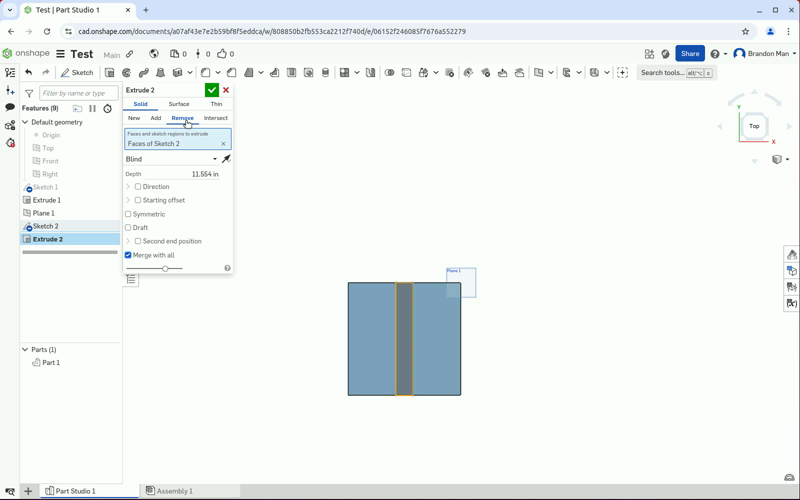
key(enter)
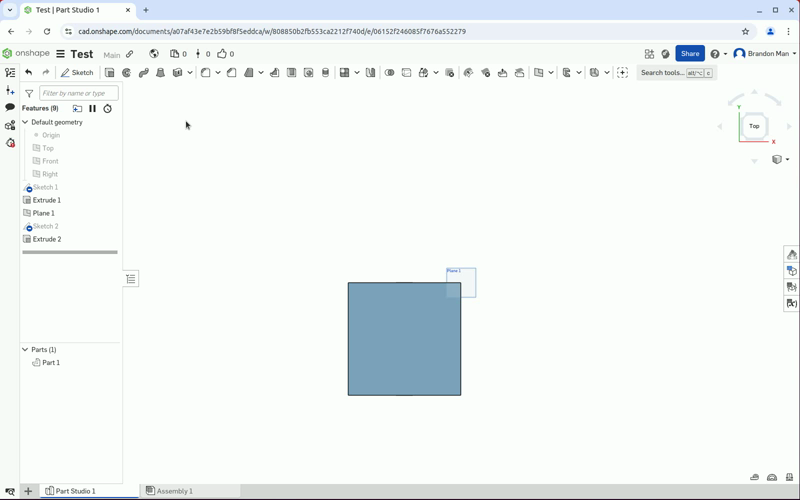
key(shift+h)
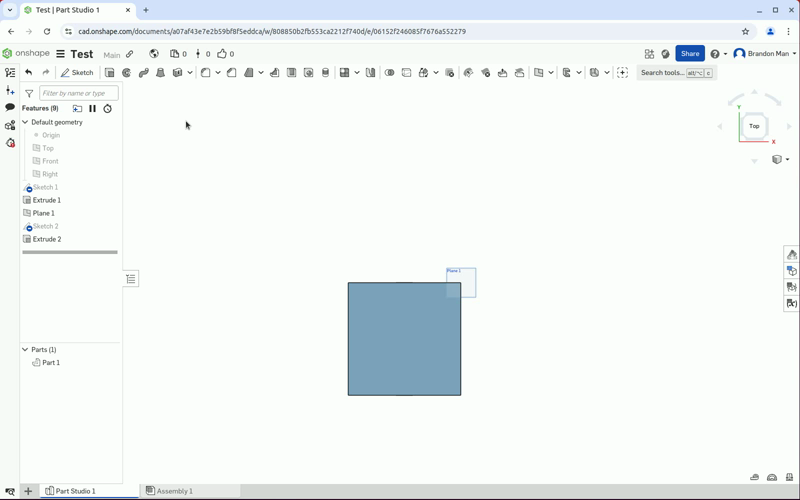
key(shift+h)
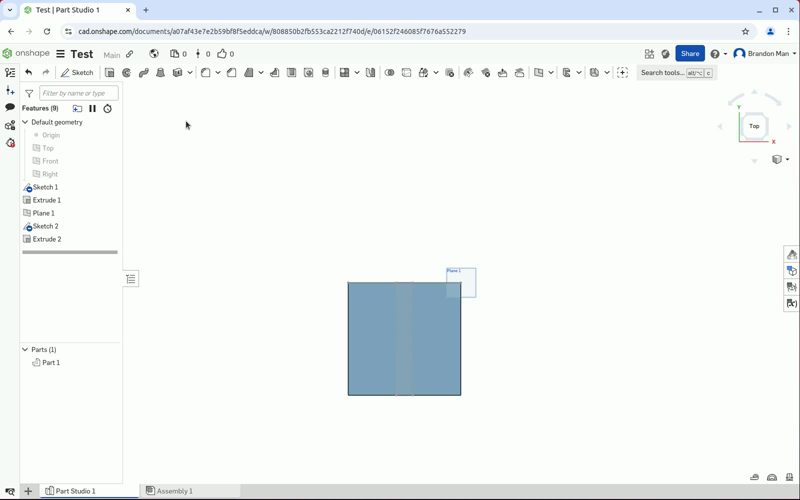
key(shift+7)
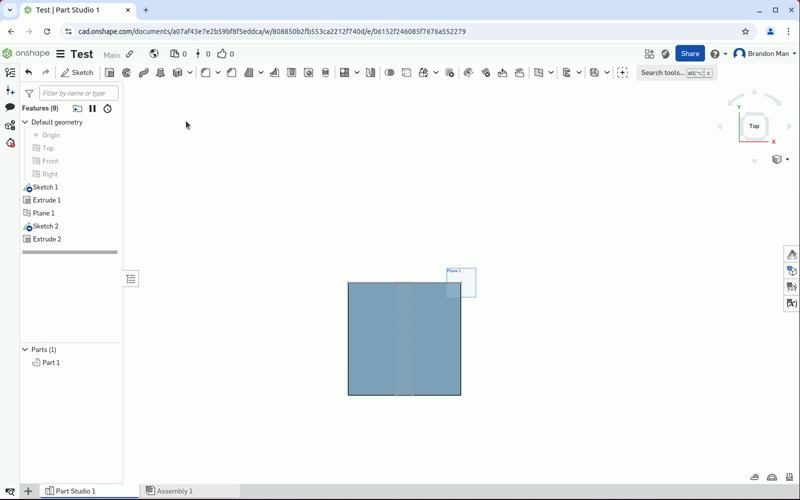
key(up, 3)
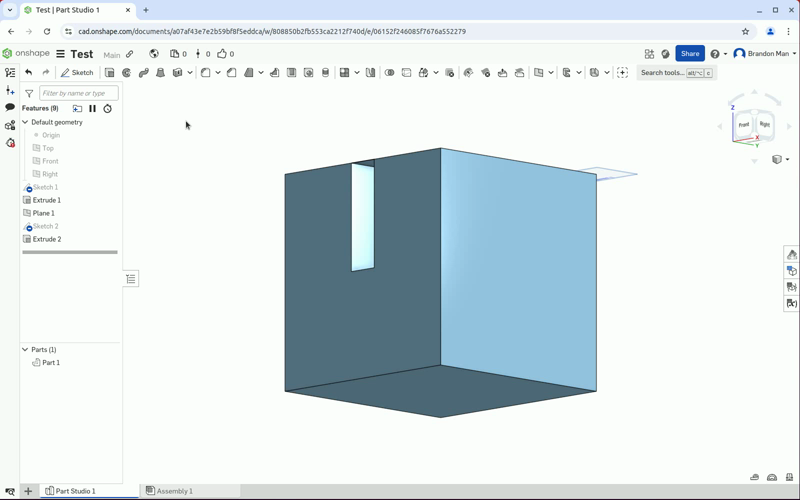
key(left, 3)
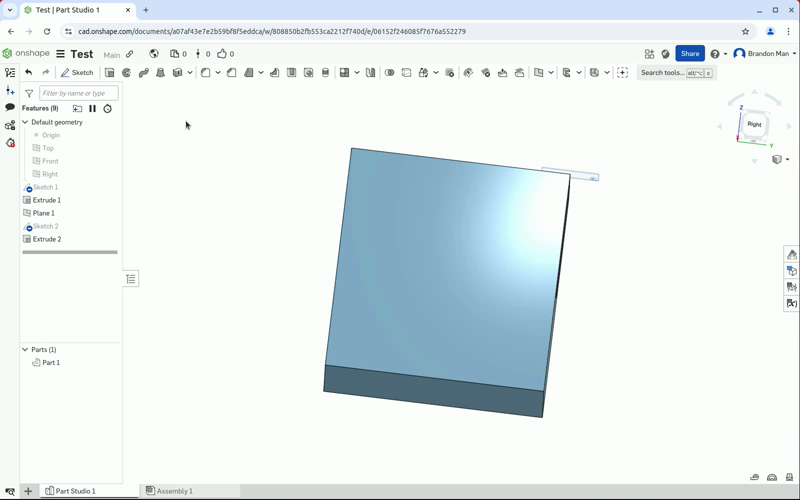
key(right, 3)
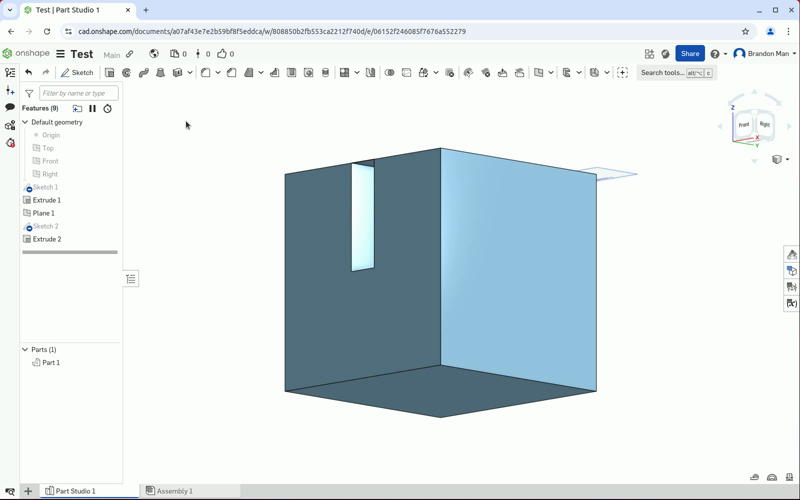
key(down, 3)
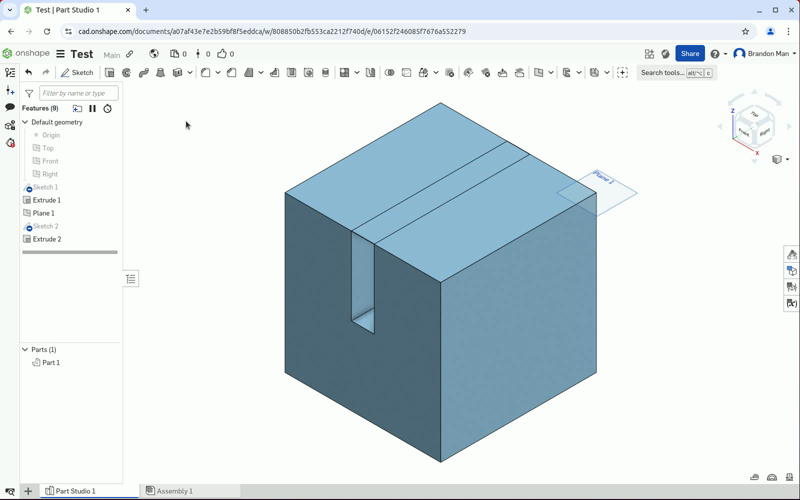
mouse_move(73, 189)
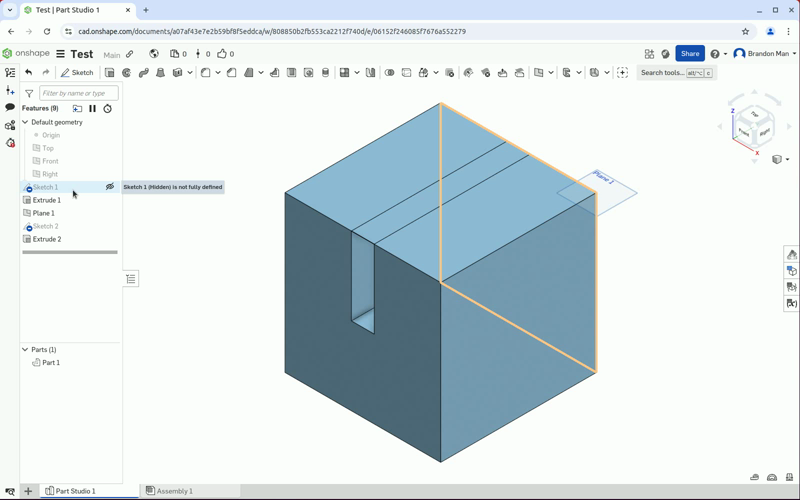
click(73, 189)